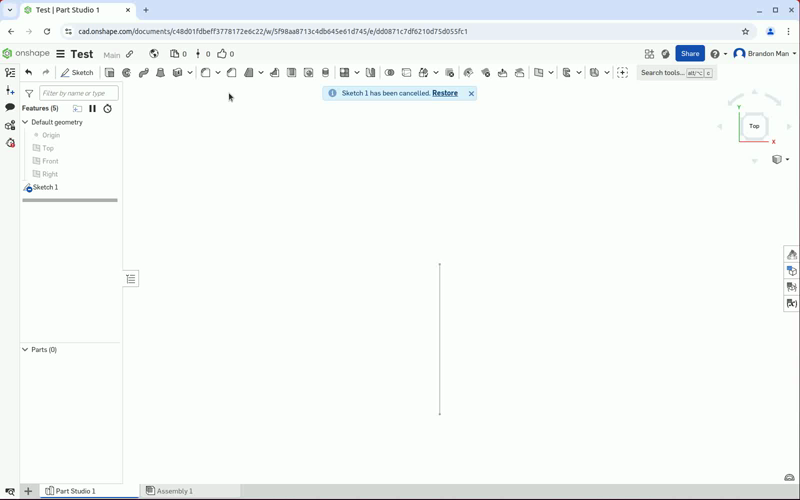
key(shift+h)
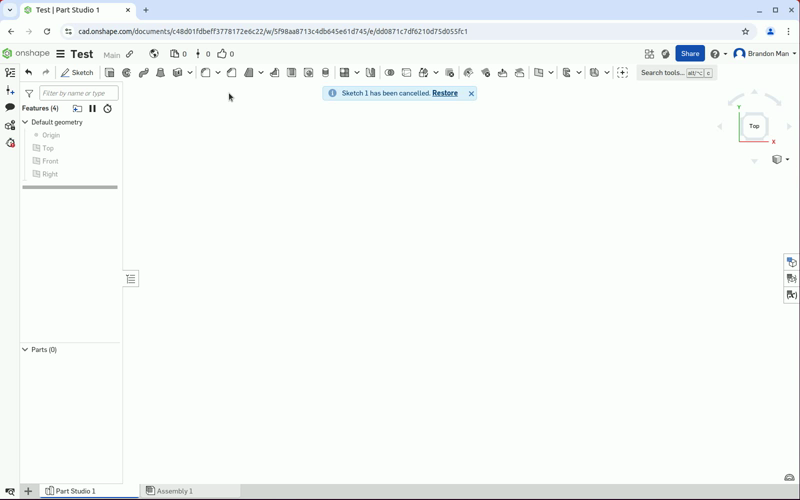
mouse_move(73, 352)
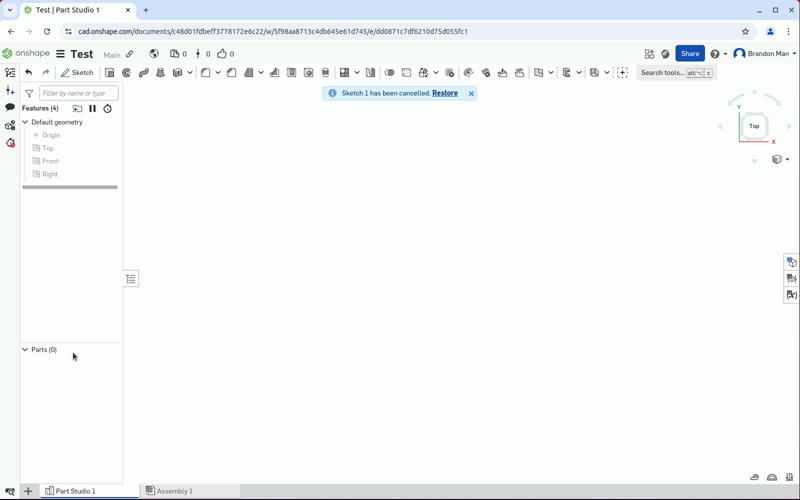
key(y)
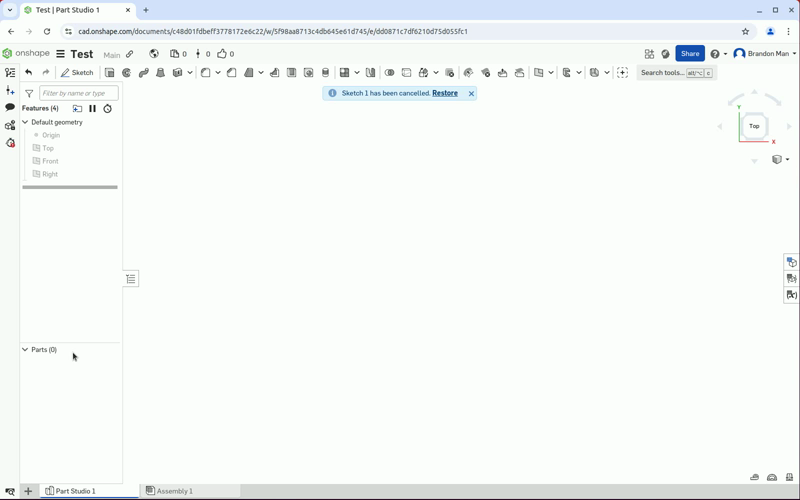
key(shift+p)
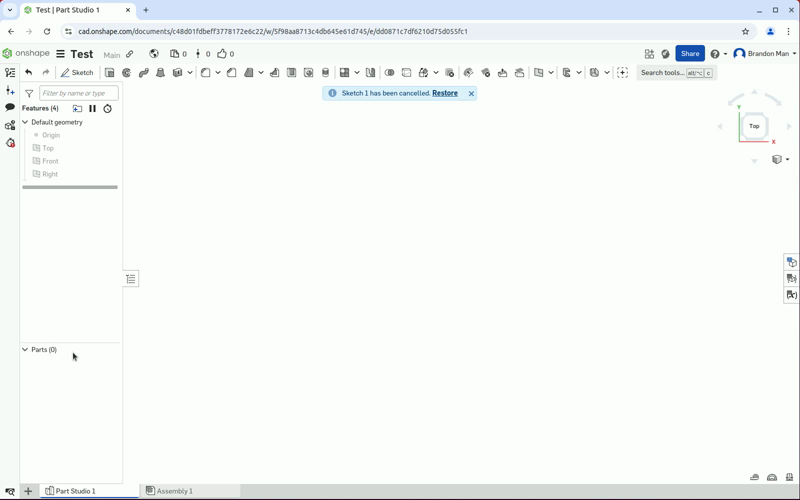
key(space)
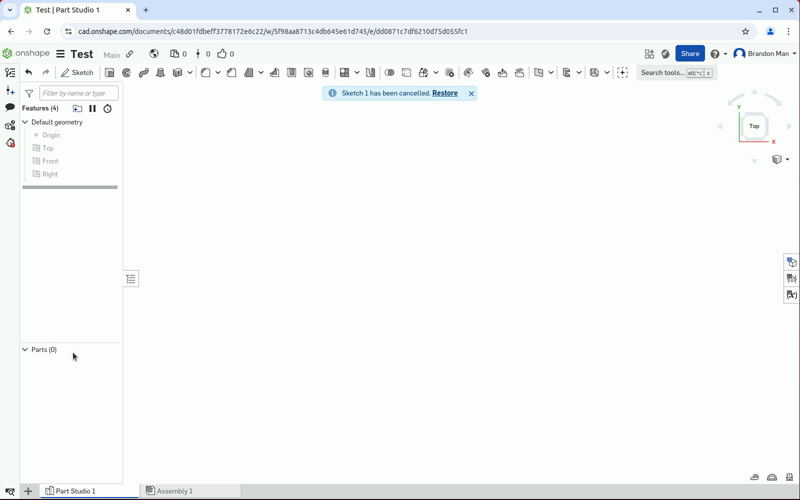
key_down(shift)
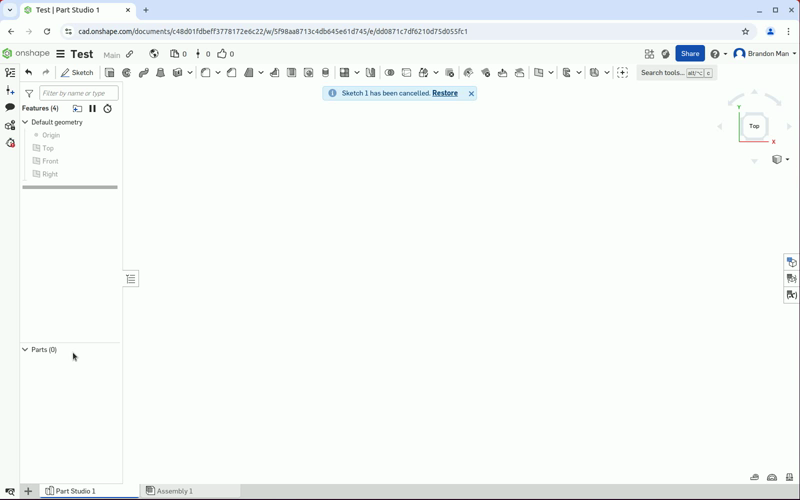
key(up)
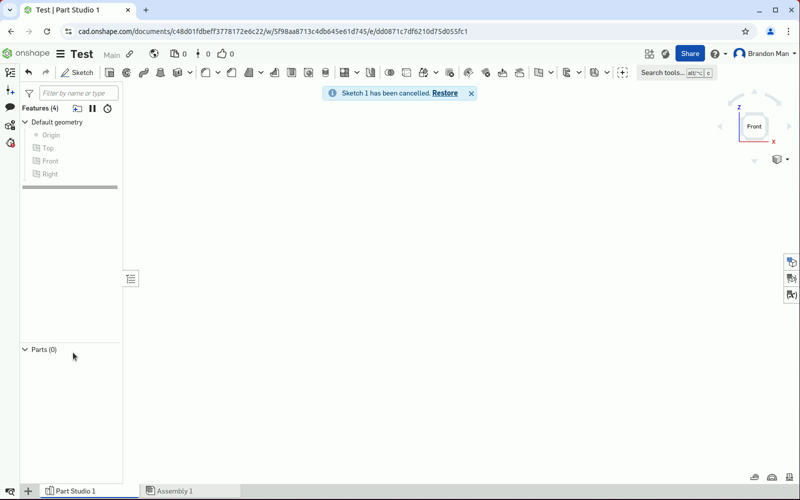
key_up(shift)
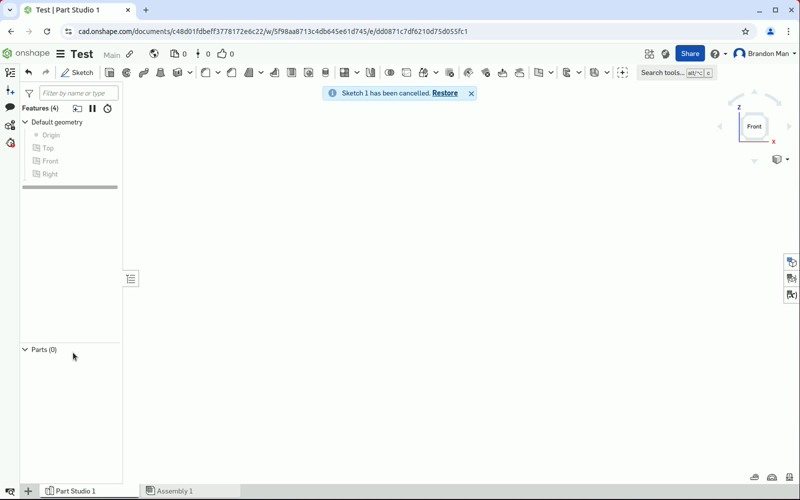
mouse_move(73, 352)
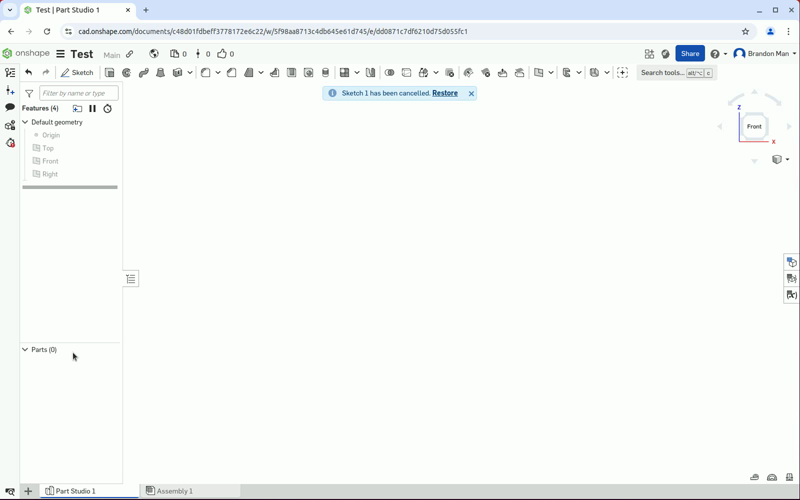
key(shift+y)
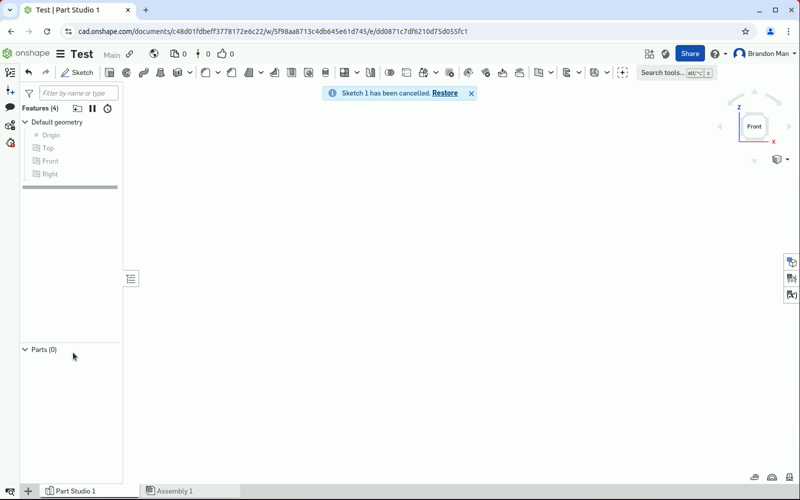
key(shift+s)
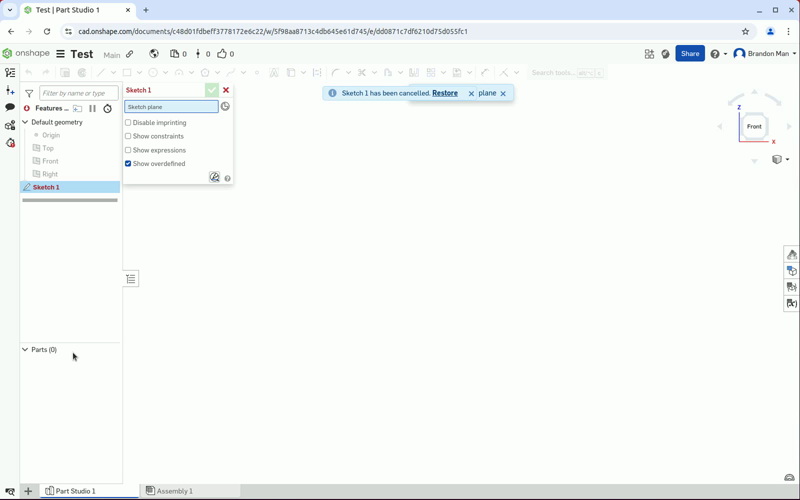
mouse_move(73, 163)
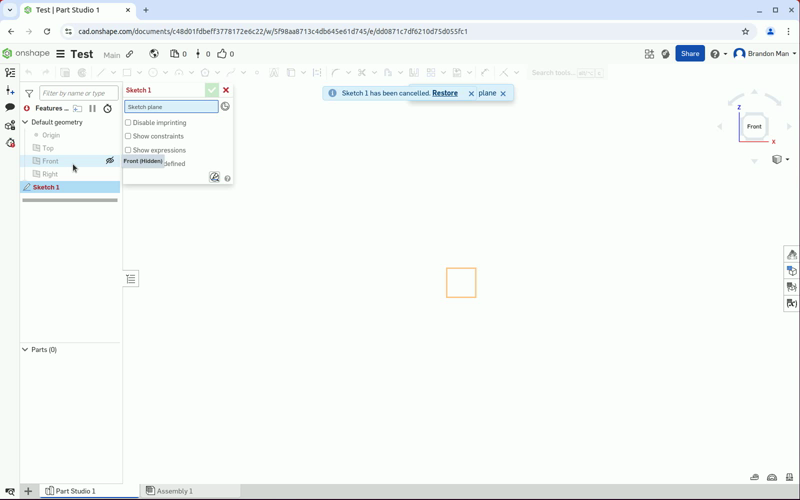
click(73, 163)
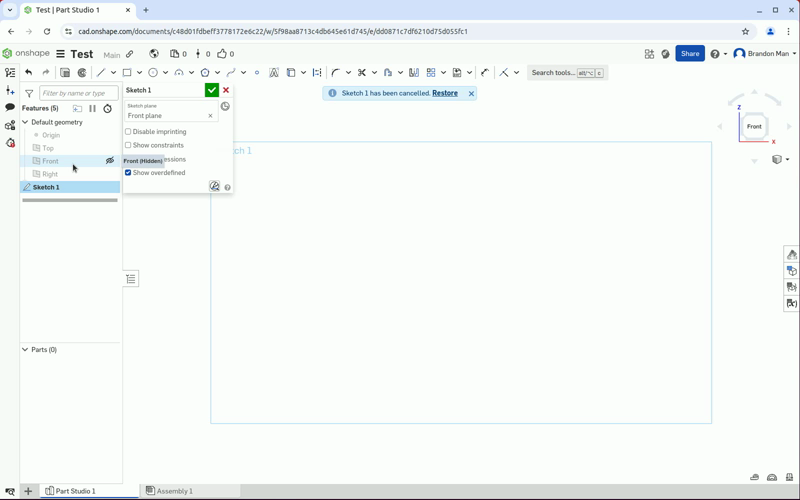
mouse_move(73, 352)
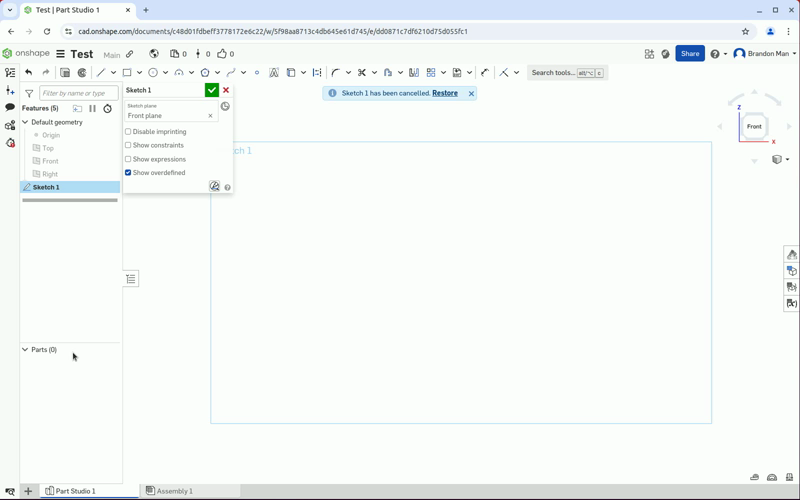
key(y)
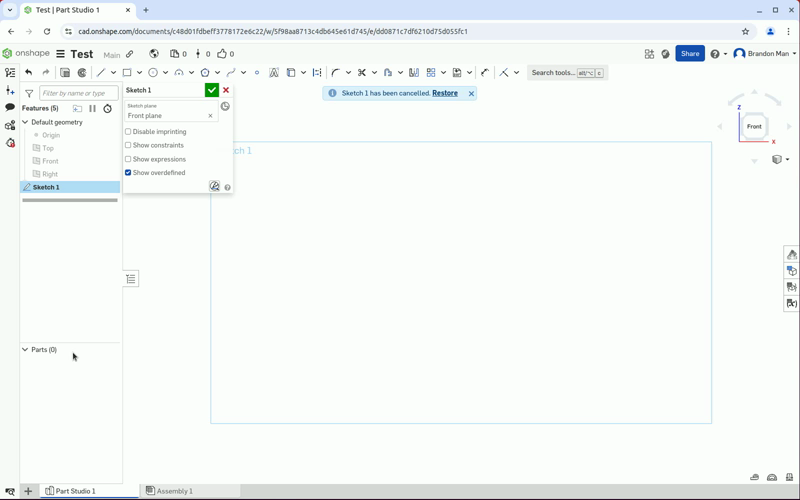
key(l)
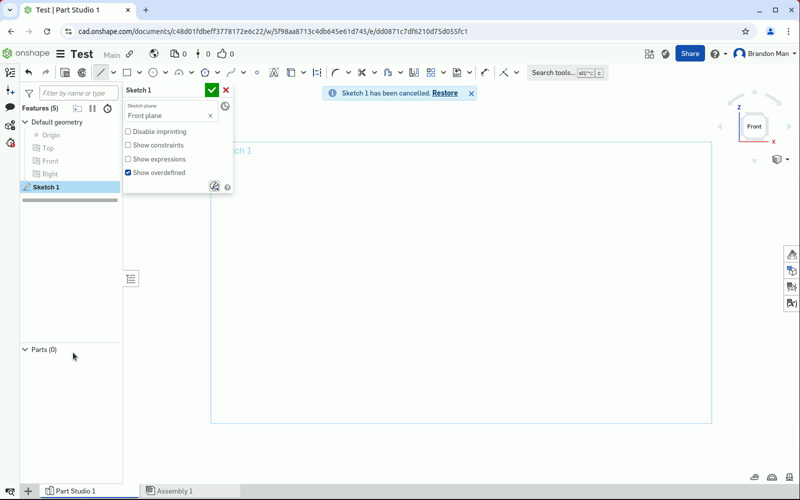
key_down(shift)
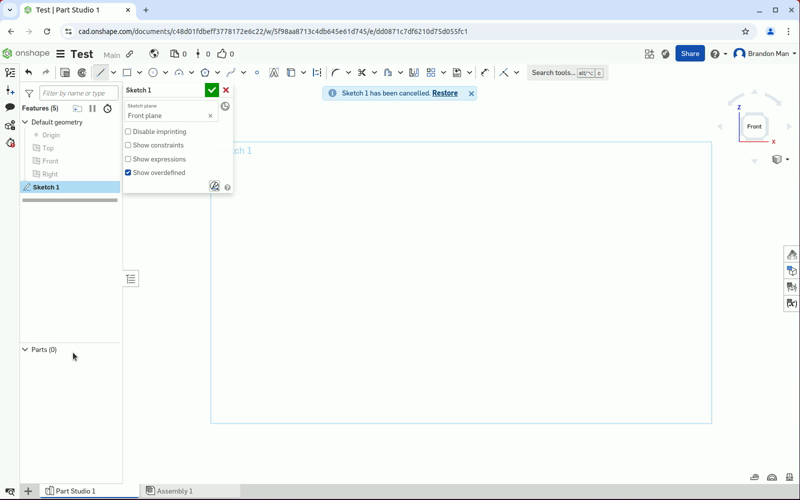
mouse_move(431, 330)
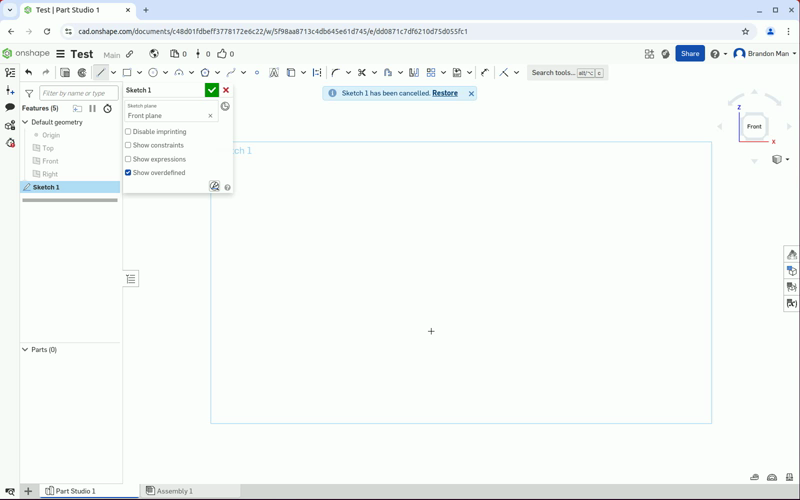
click(431, 330)
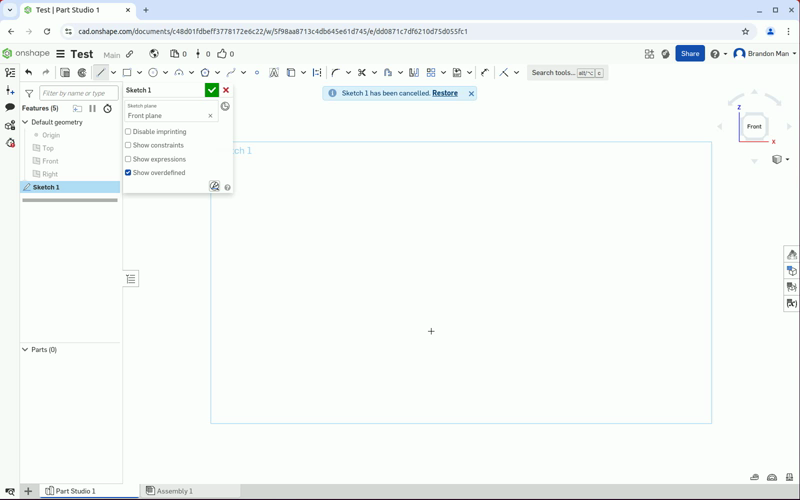
key_up(shift)
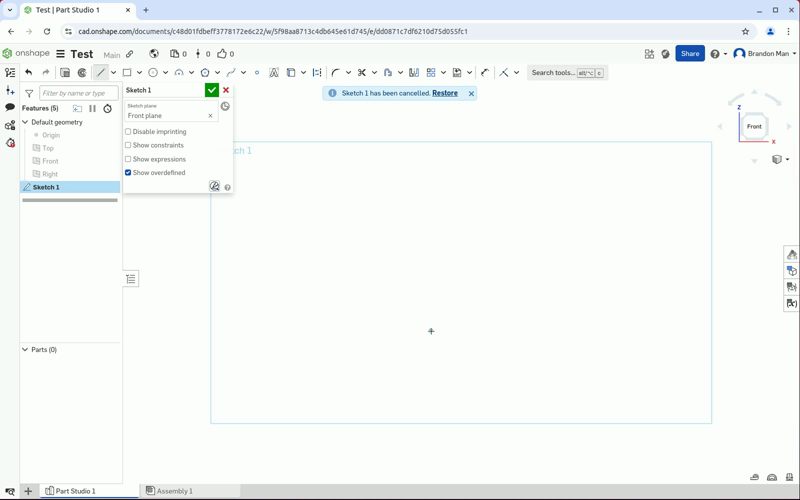
key_down(shift)
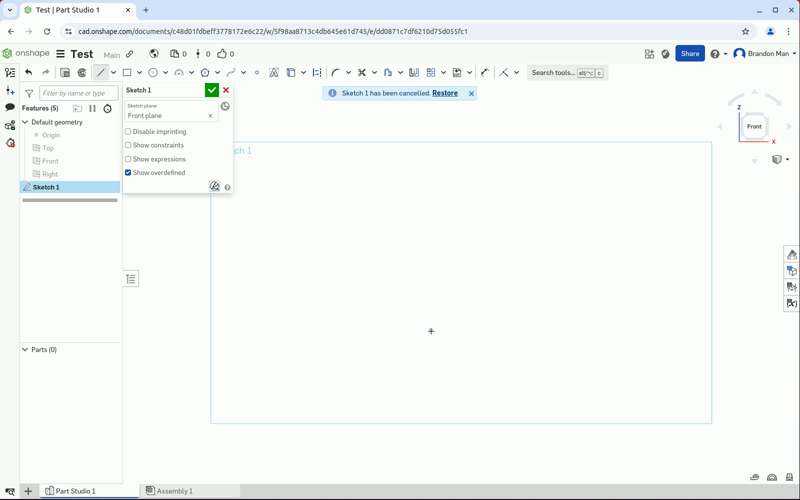
mouse_move(503, 330)
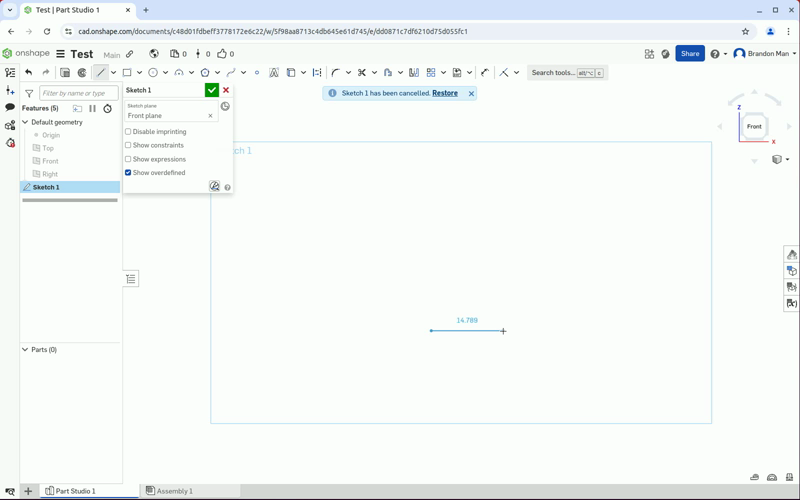
click(503, 330)
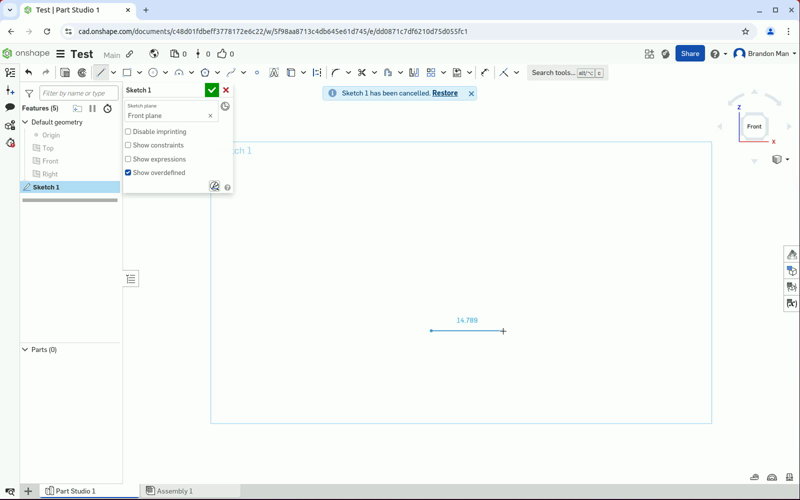
key_up(shift)
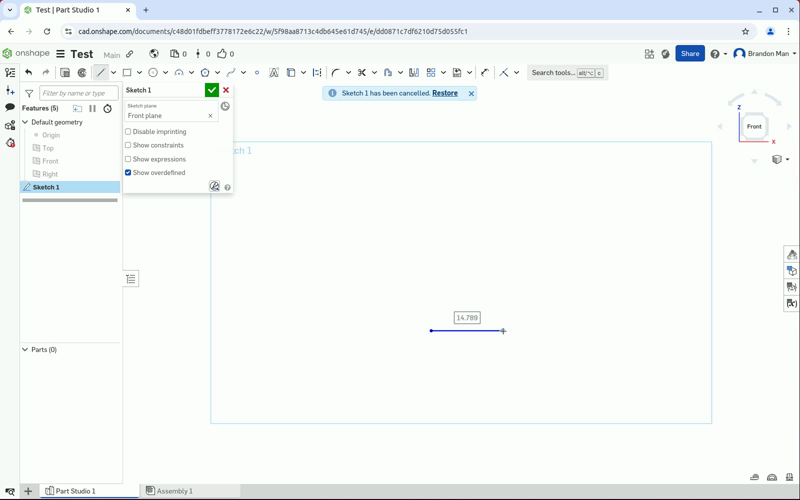
key_down(shift)
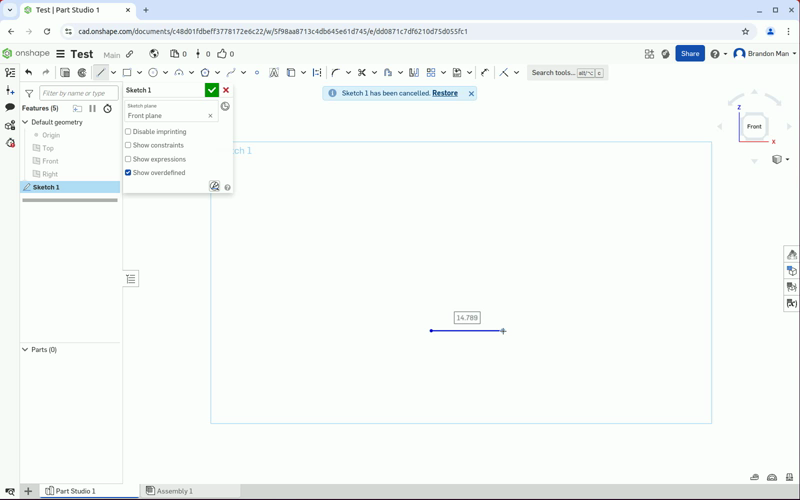
mouse_move(533, 330)
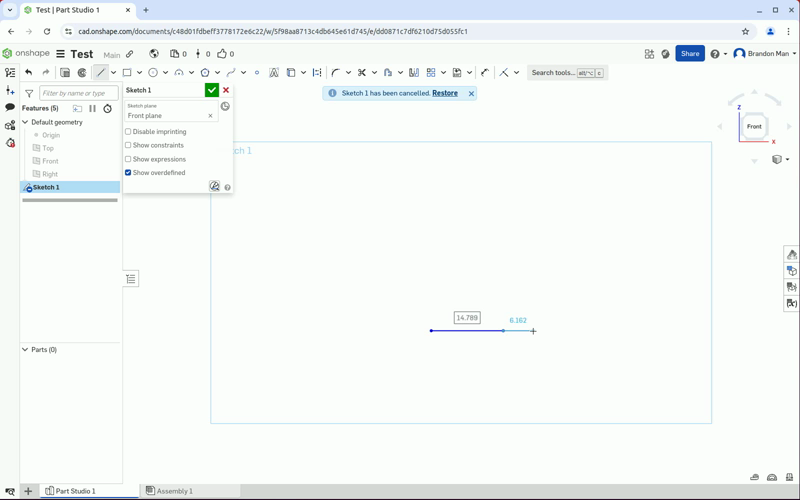
mouse_move(503, 271)
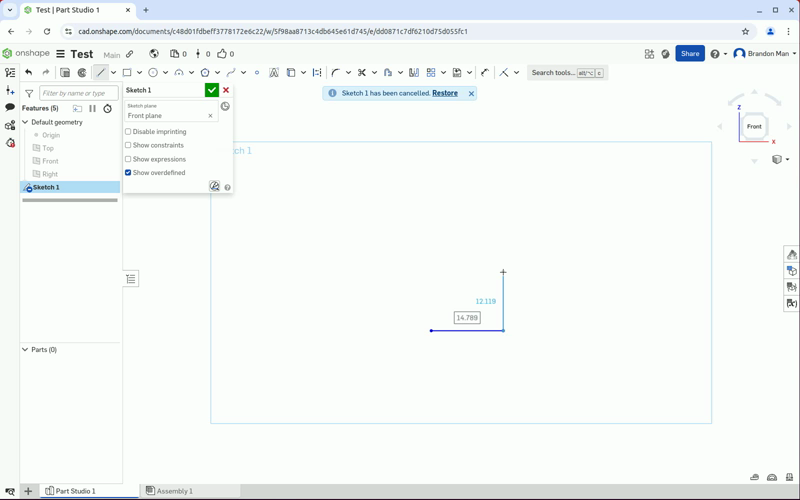
click(503, 271)
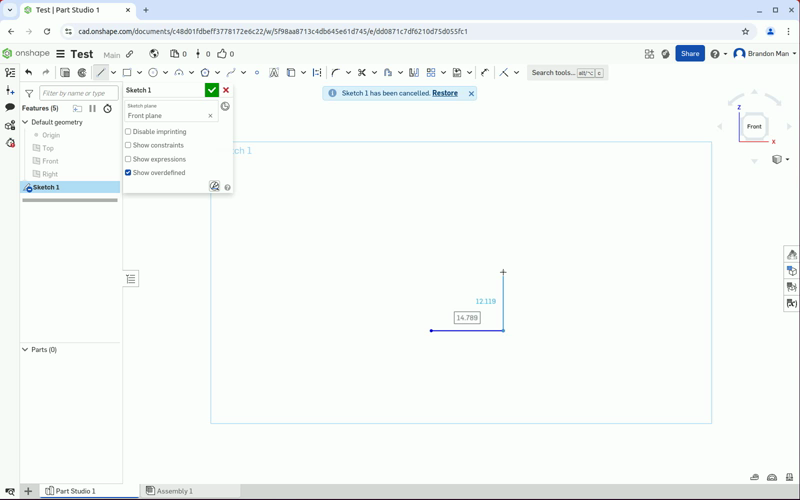
key_up(shift)
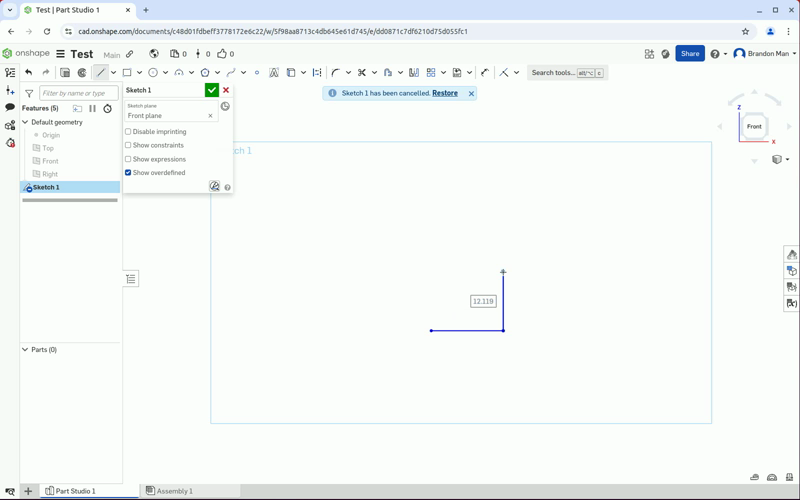
key_down(shift)
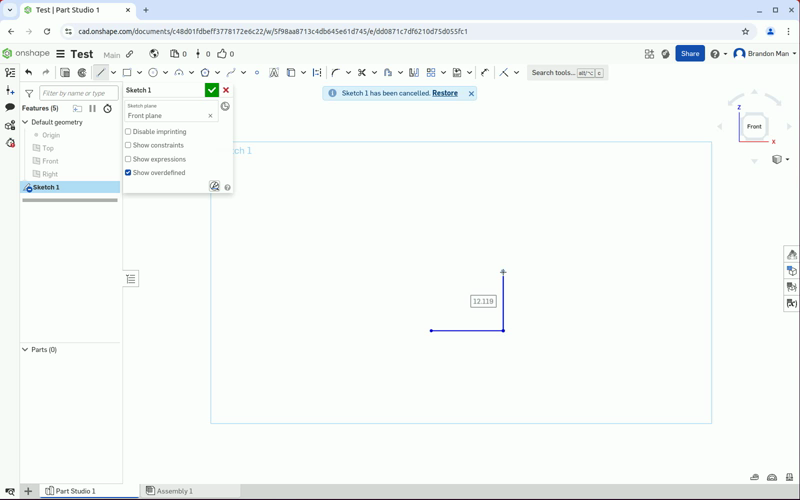
mouse_move(431, 271)
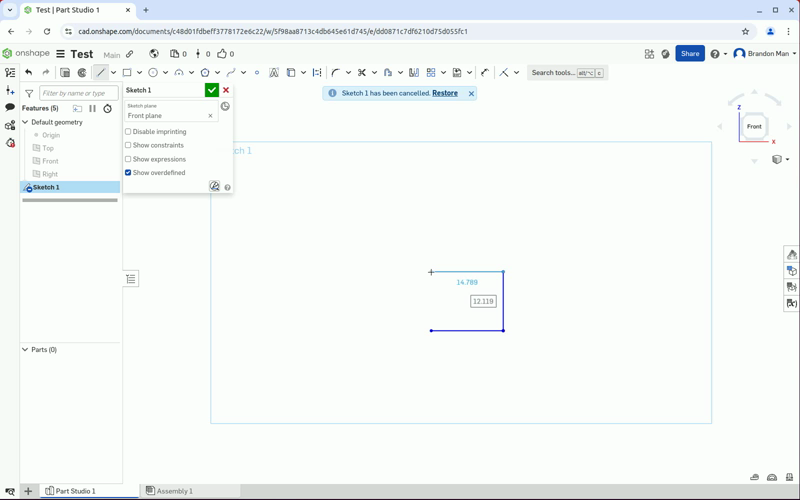
click(431, 271)
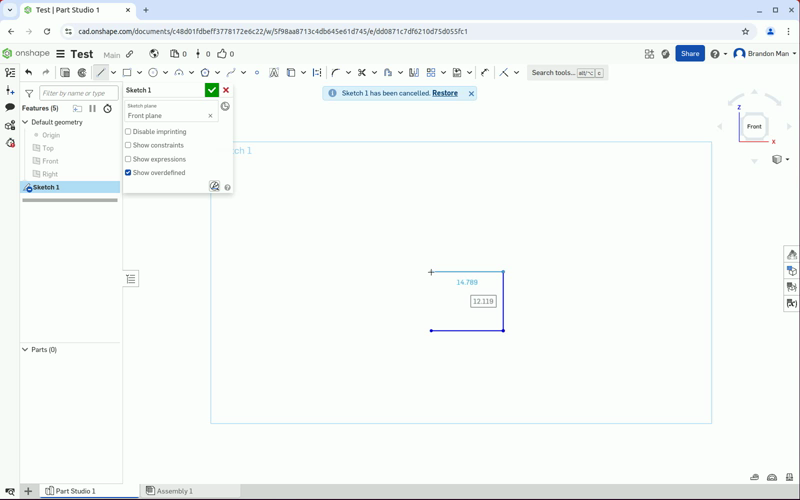
key_up(shift)
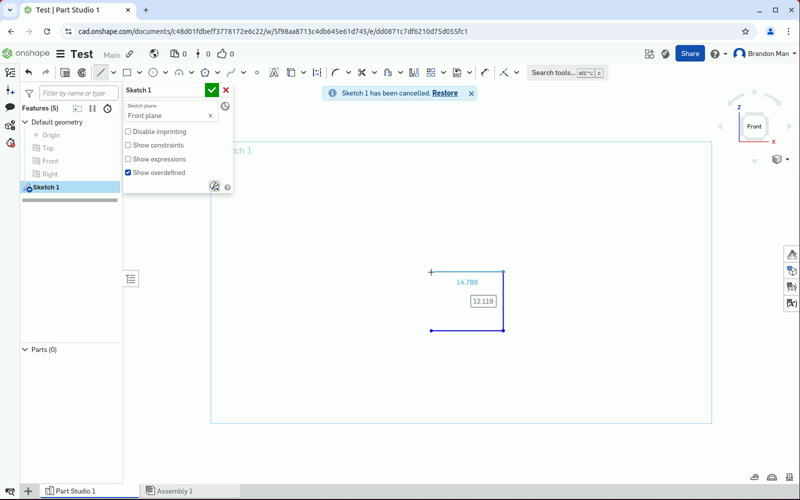
mouse_move(461, 271)
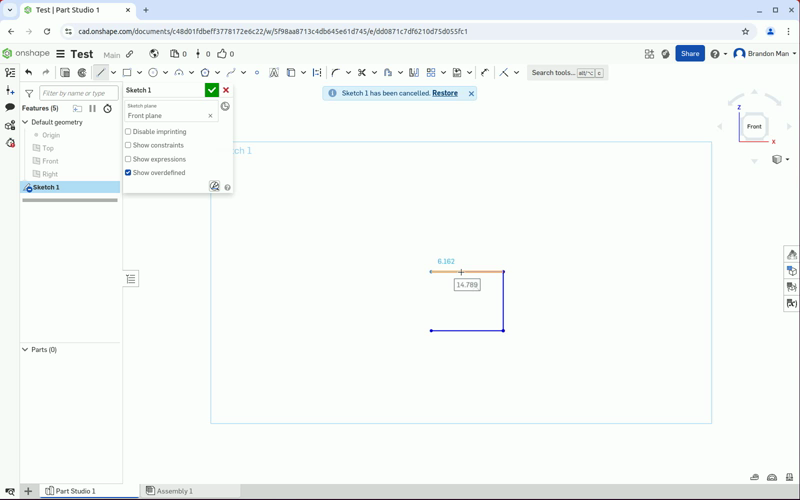
key_down(shift)
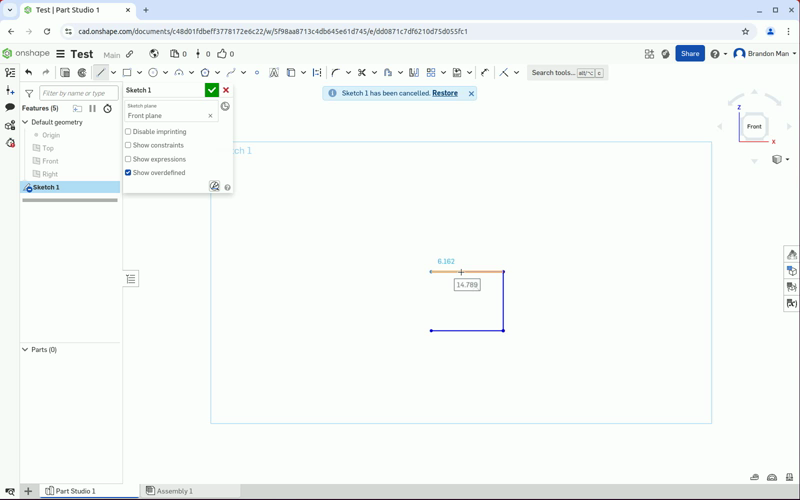
mouse_move(431, 330)
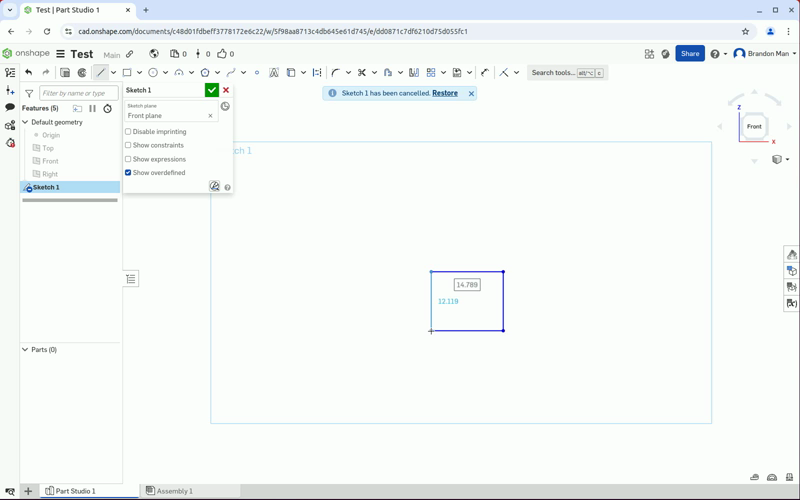
key_up(shift)
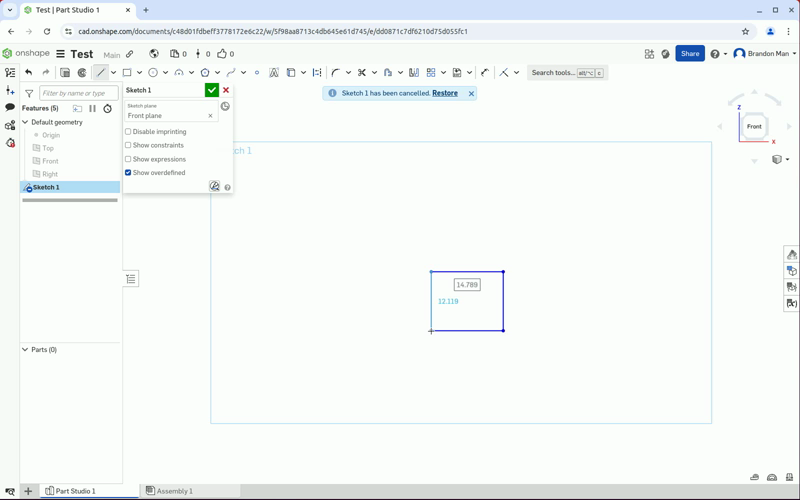
click(431, 330)
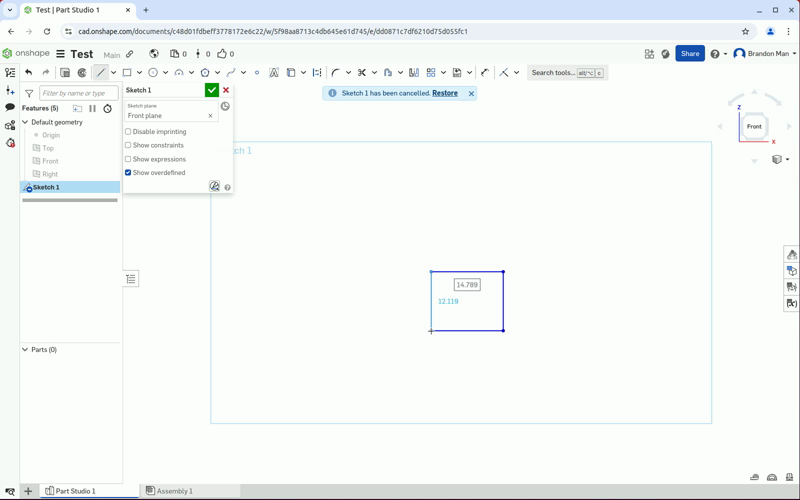
key(esc)
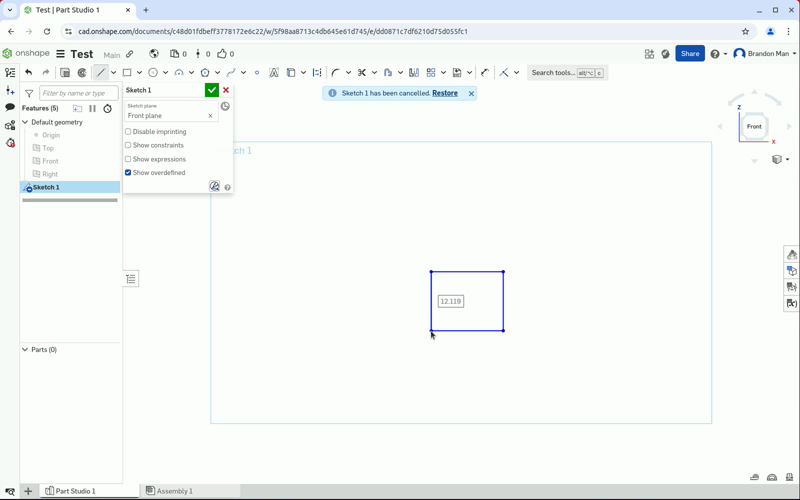
mouse_move(482, 275)
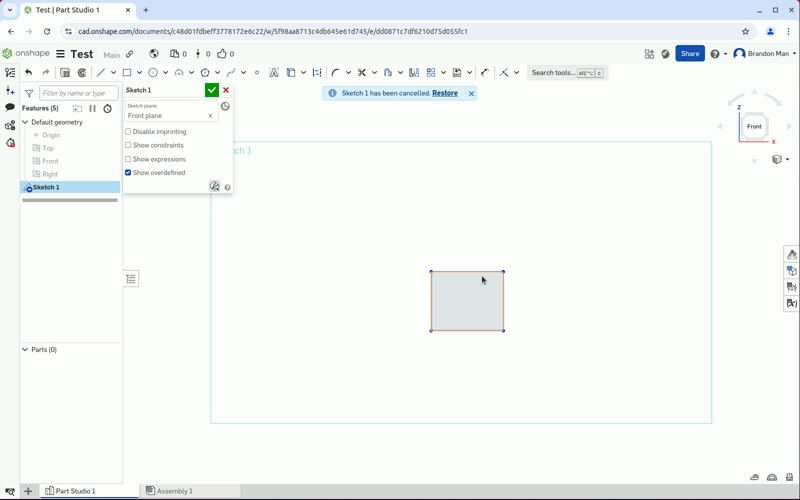
click(482, 275)
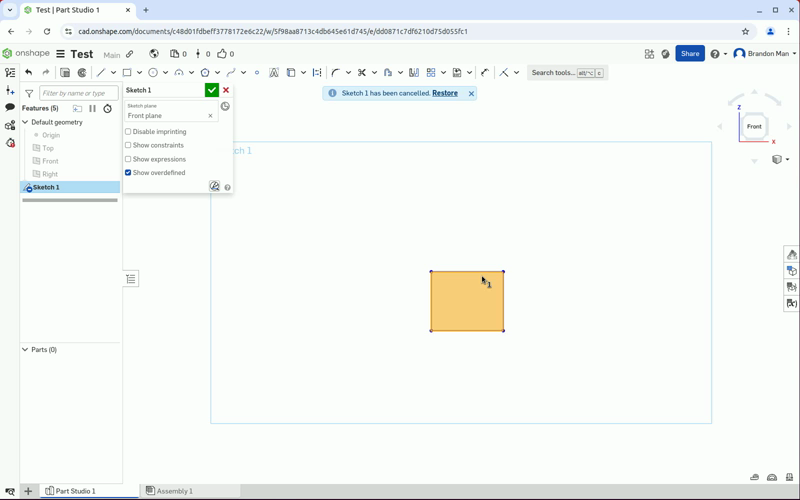
mouse_move(73, 352)
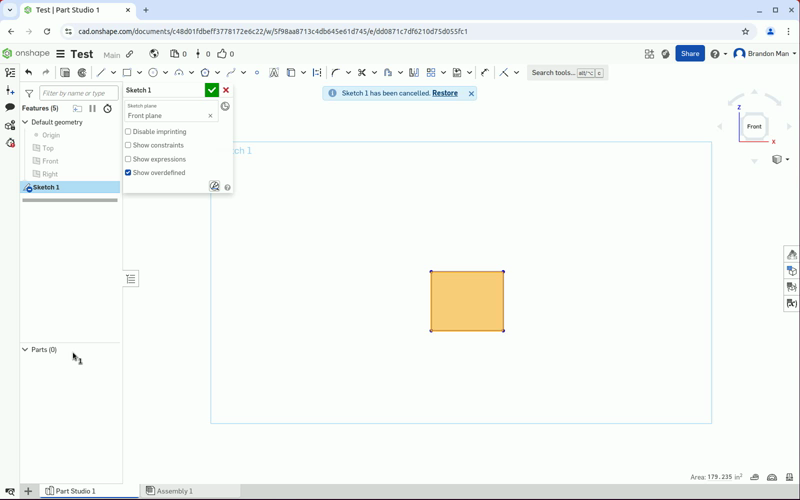
key(shift+y)
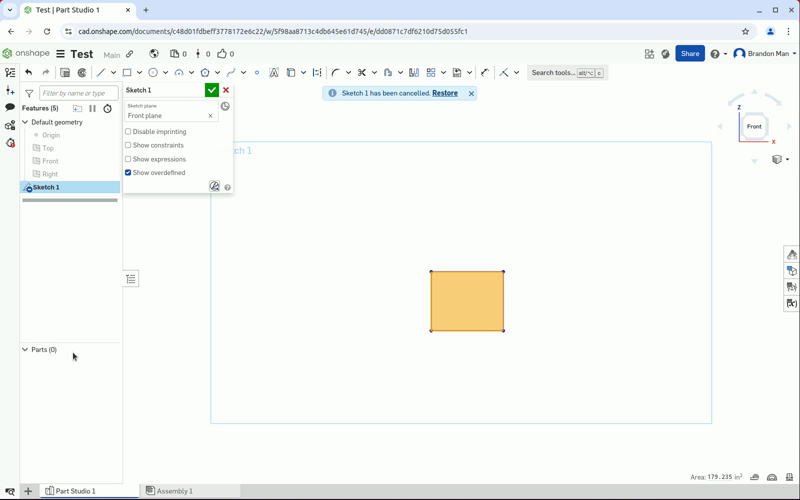
key(shift+e)
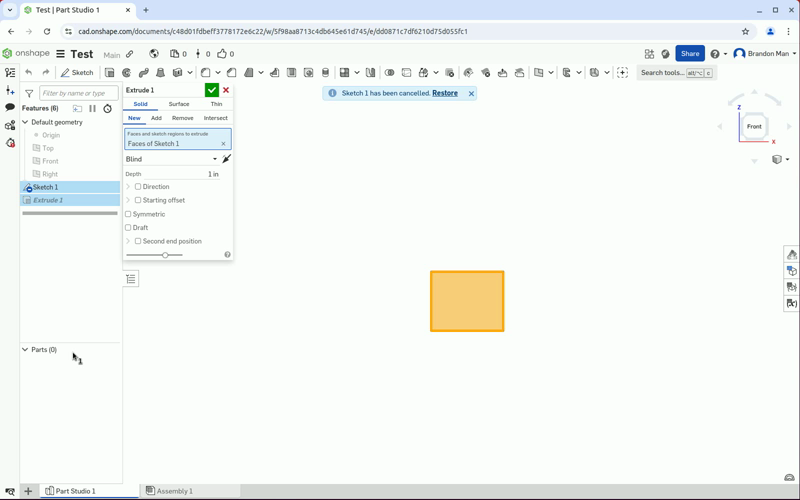
mouse_move(143, 106)
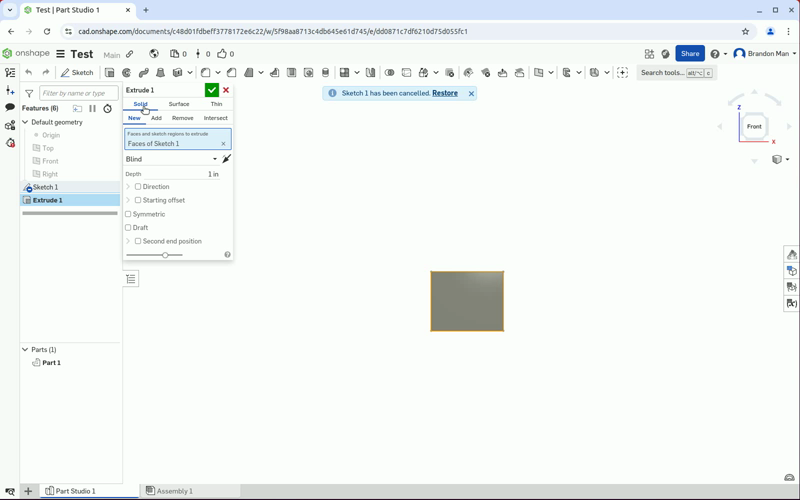
click(143, 106)
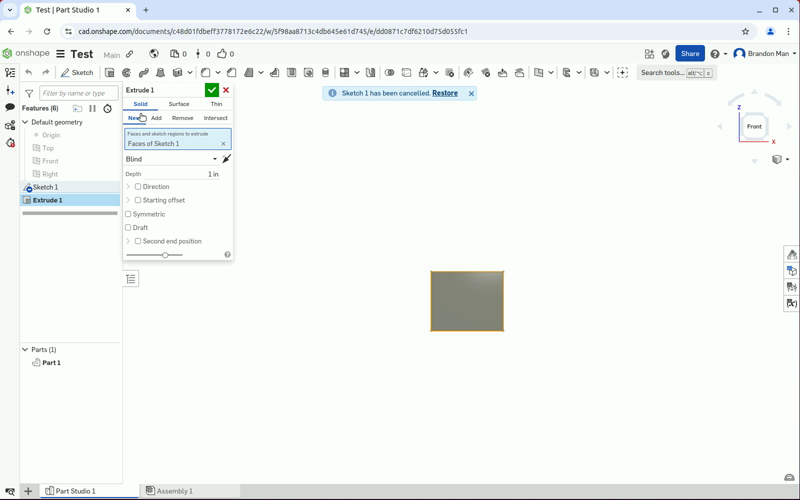
mouse_move(137, 120)
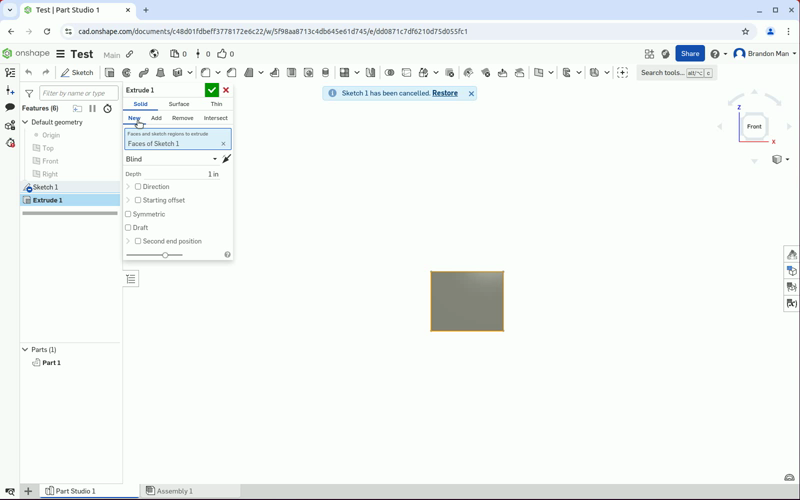
click(137, 120)
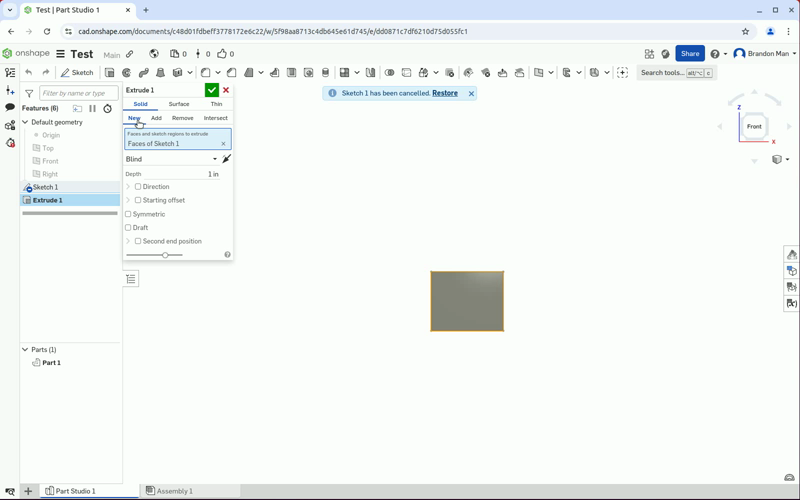
key(tab, 4)
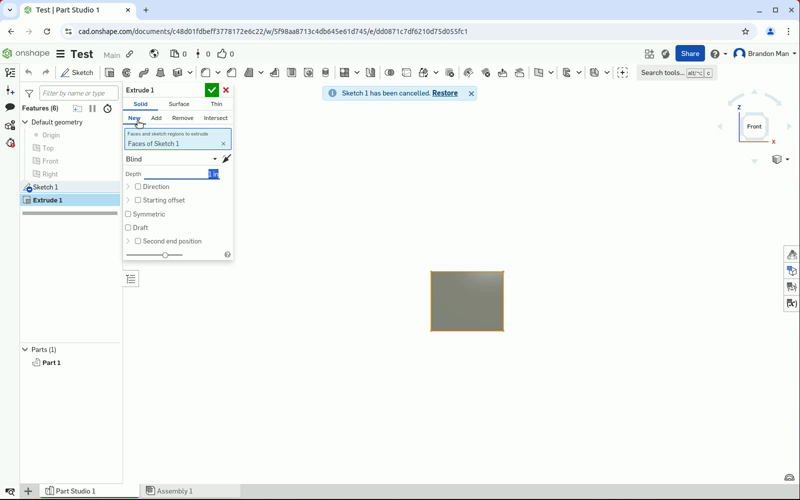
text(14.683)
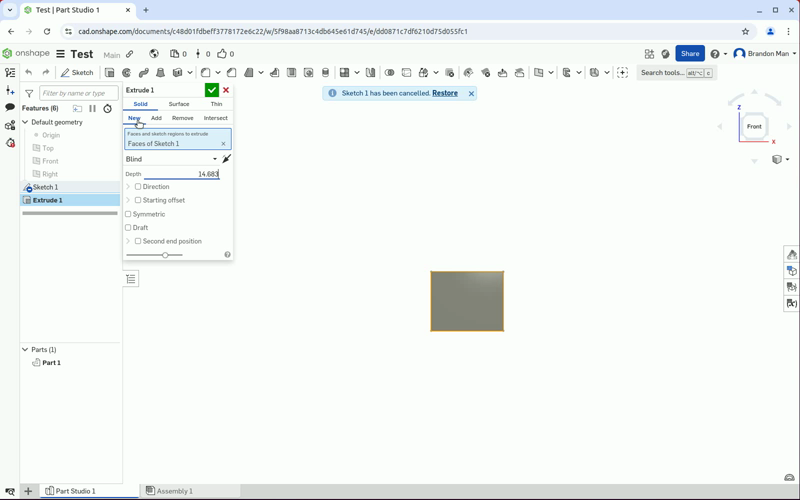
key(enter)
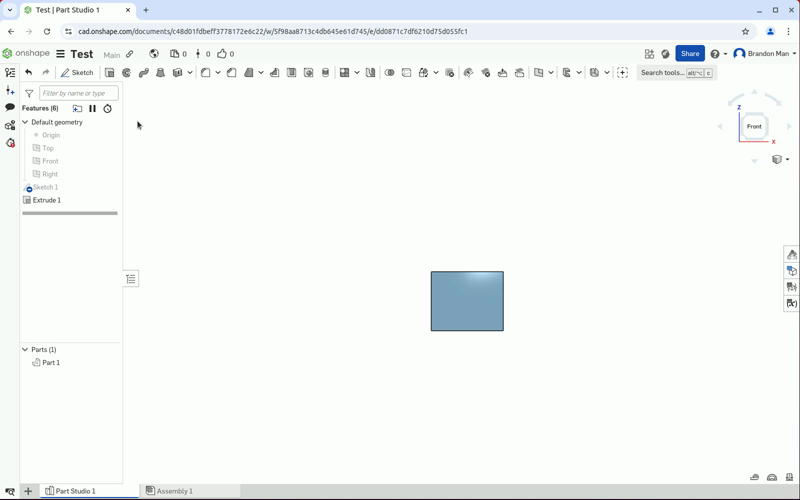
key(shift+h)
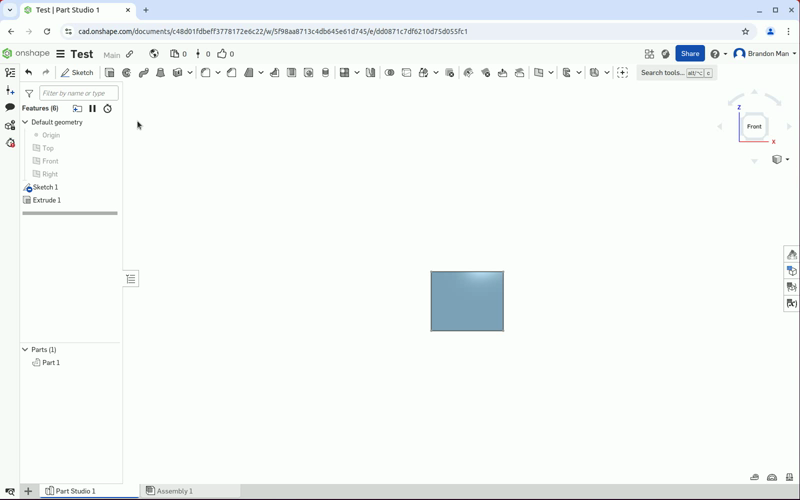
key(shift+h)
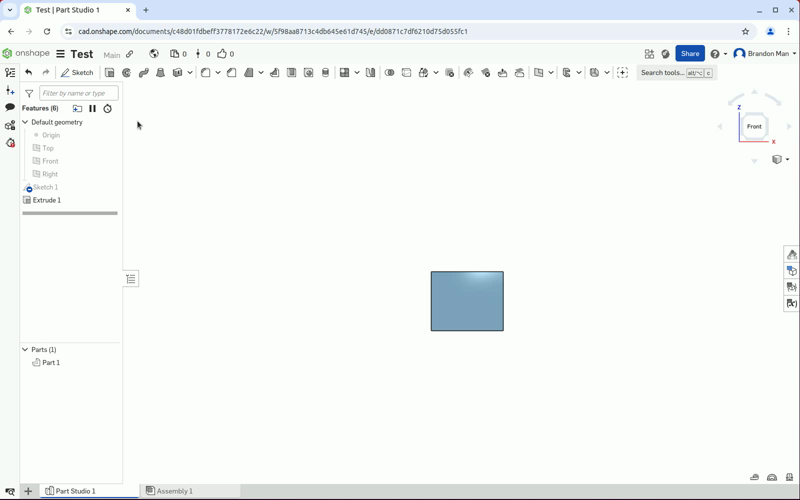
mouse_move(73, 189)
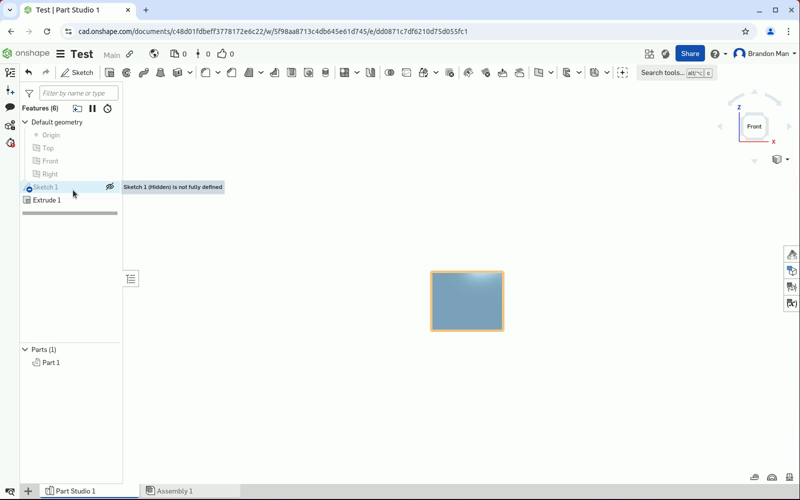
click(73, 189)
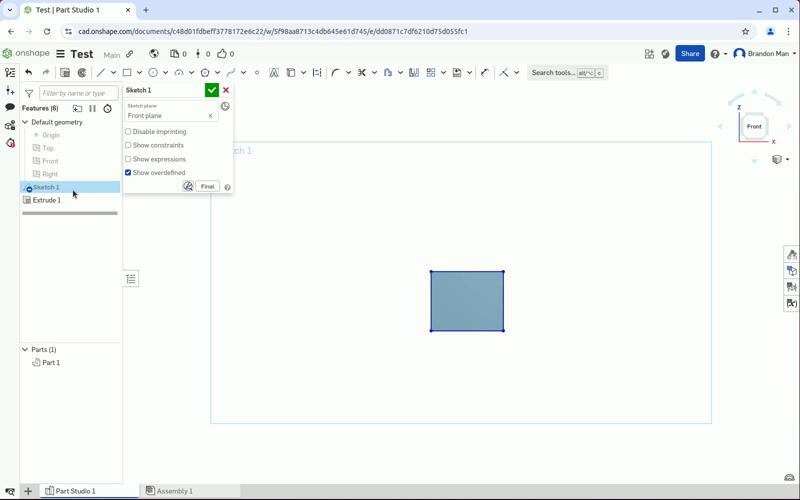
mouse_move(229, 92)
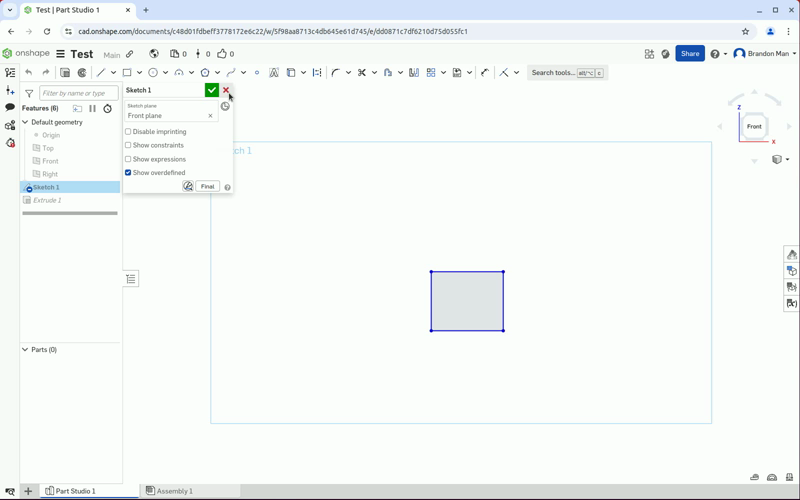
click(229, 92)
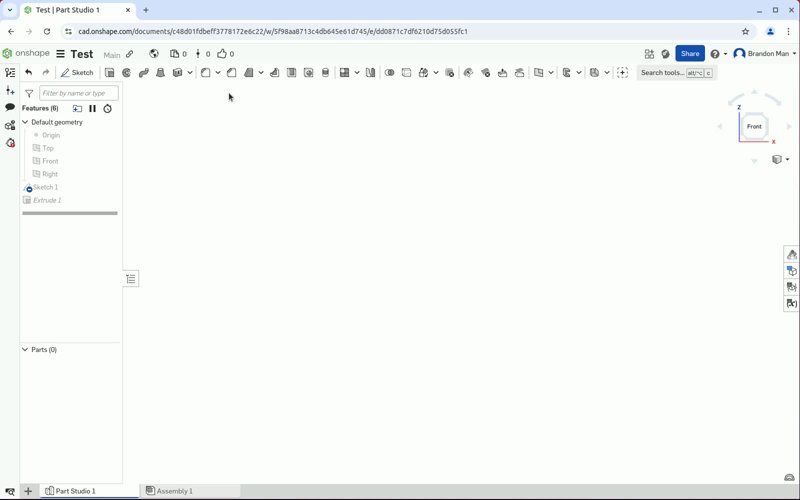
mouse_move(73, 352)
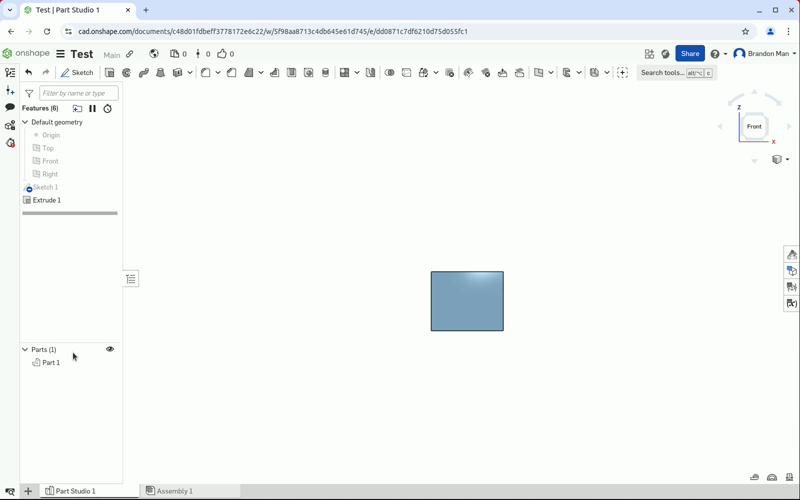
key(y)
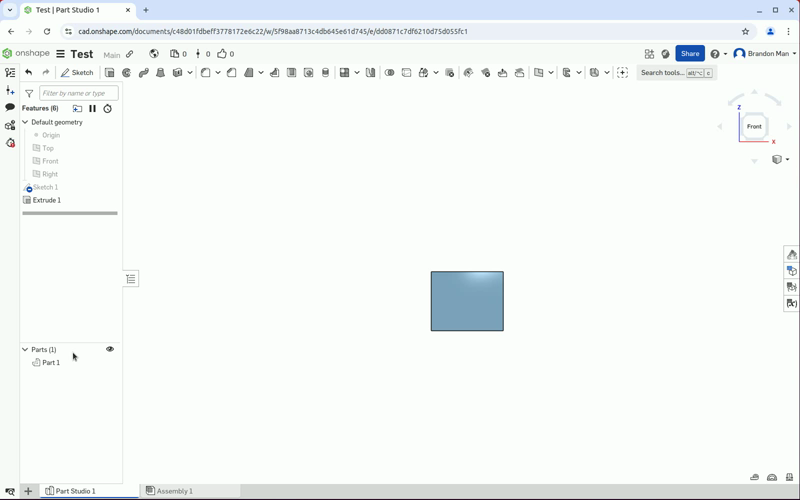
key(shift+p)
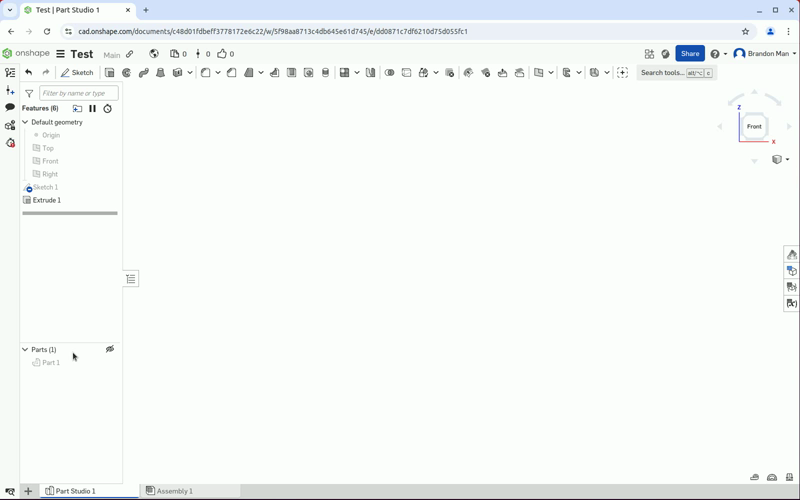
key(space)
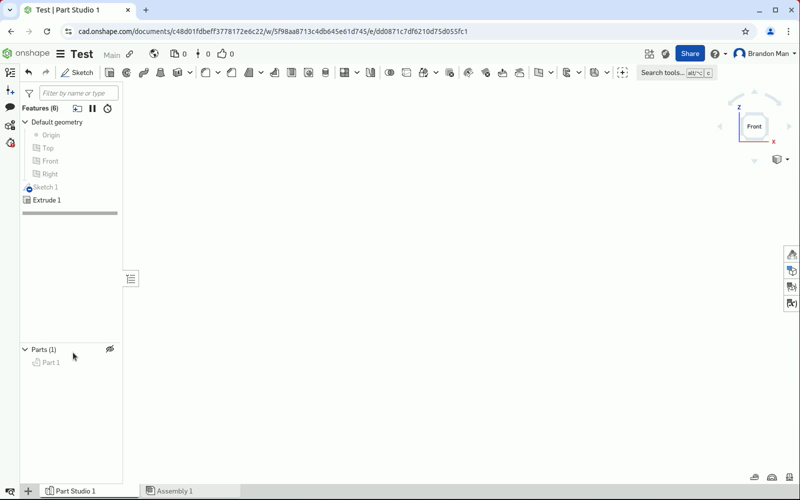
key_down(shift)
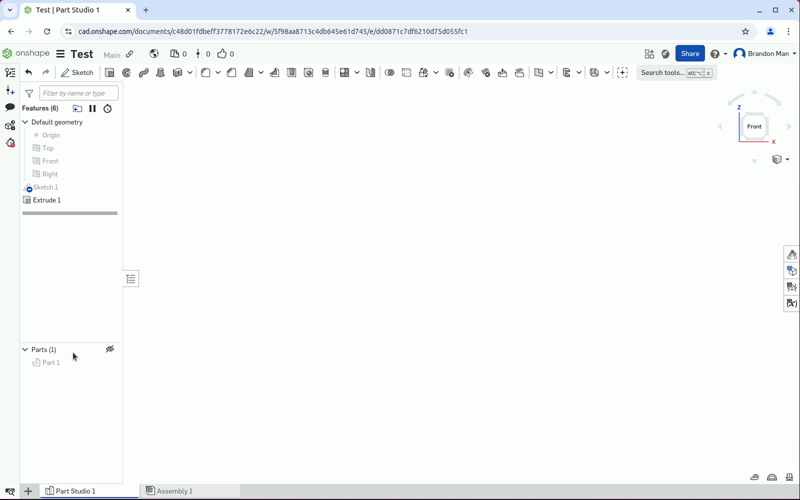
key(left)
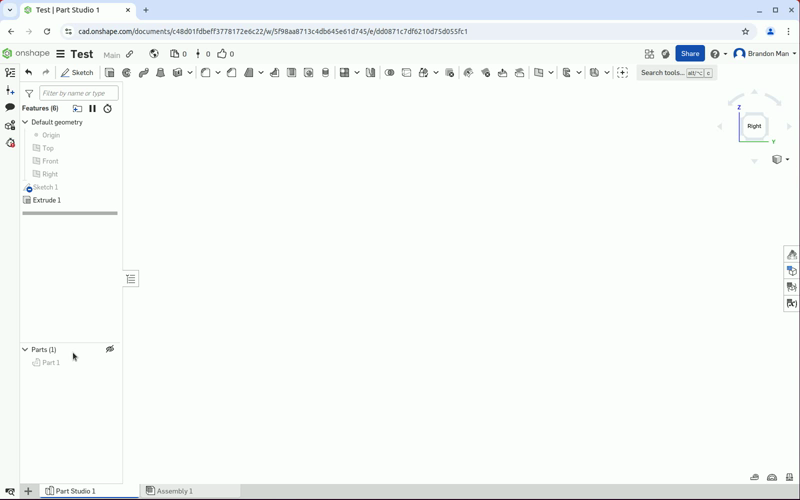
key_up(shift)
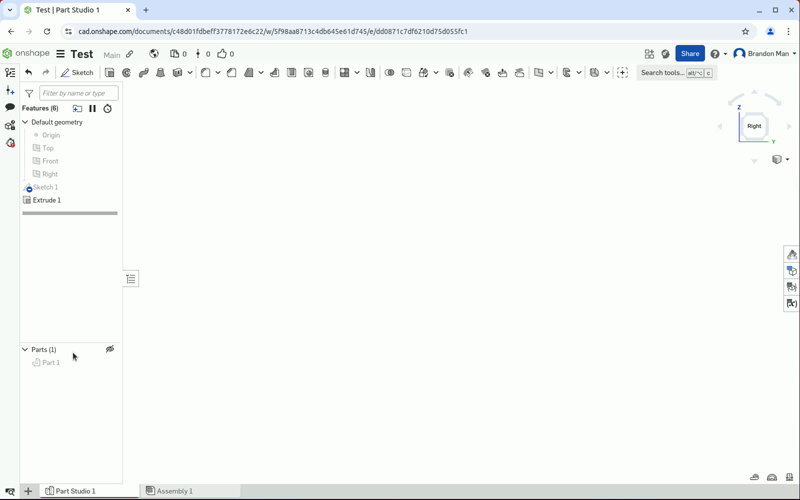
mouse_move(73, 352)
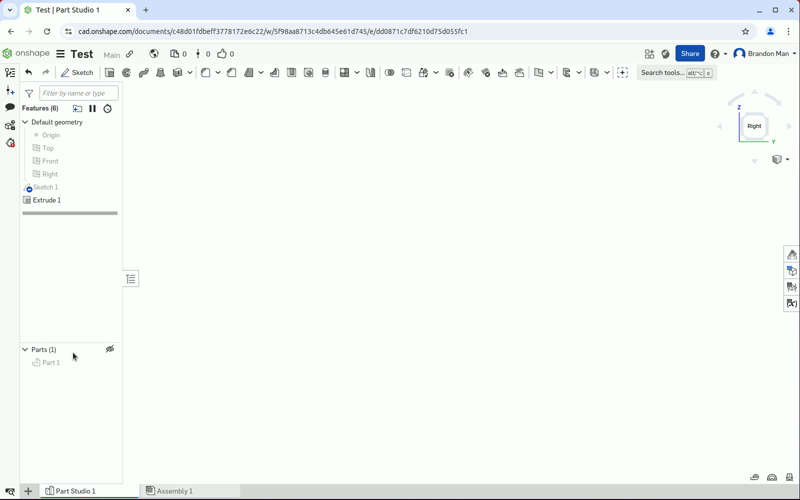
key(shift+y)
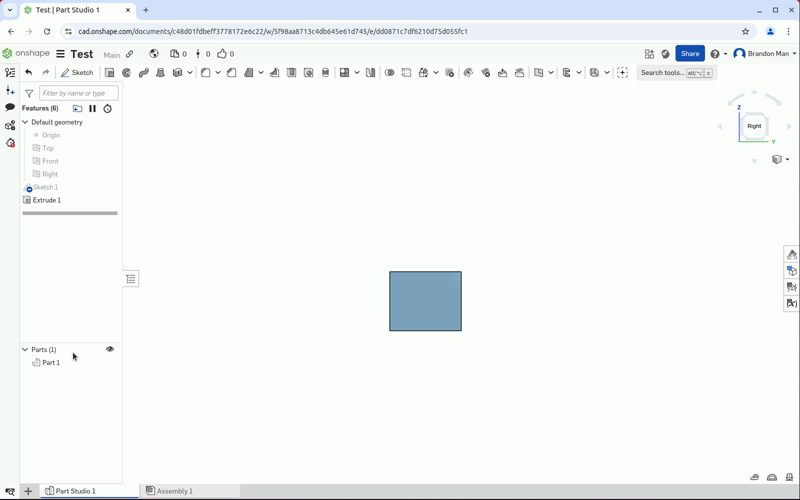
mouse_move(541, 75)
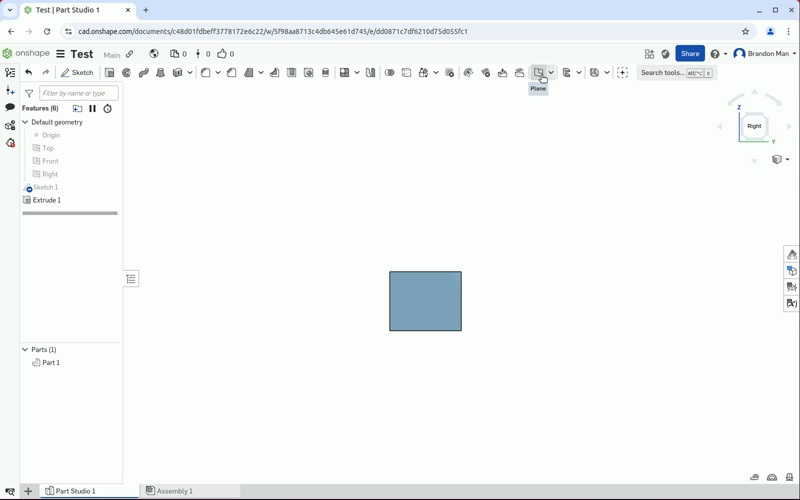
click(541, 75)
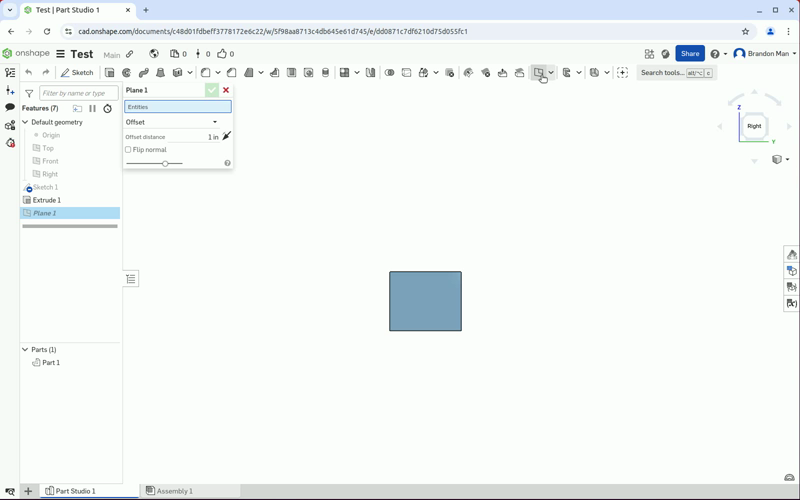
mouse_move(73, 176)
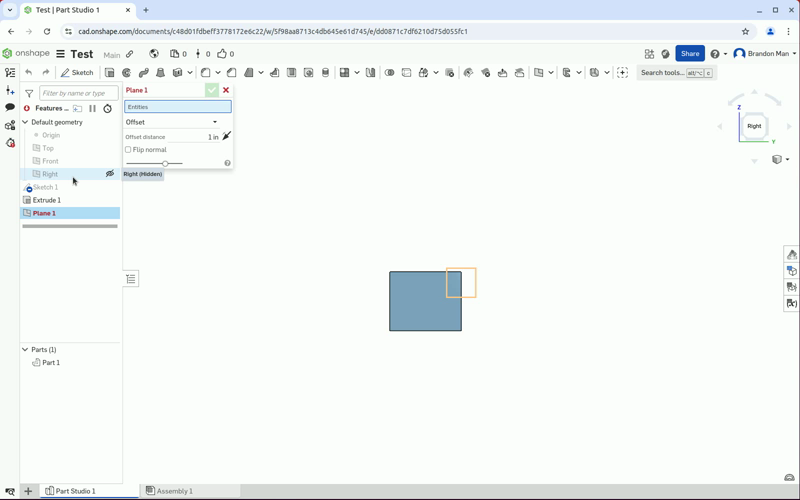
click(73, 176)
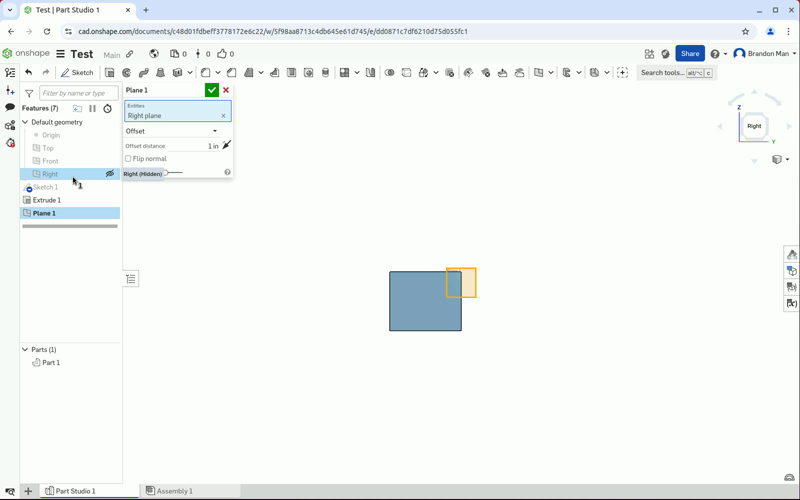
key(tab, 2)
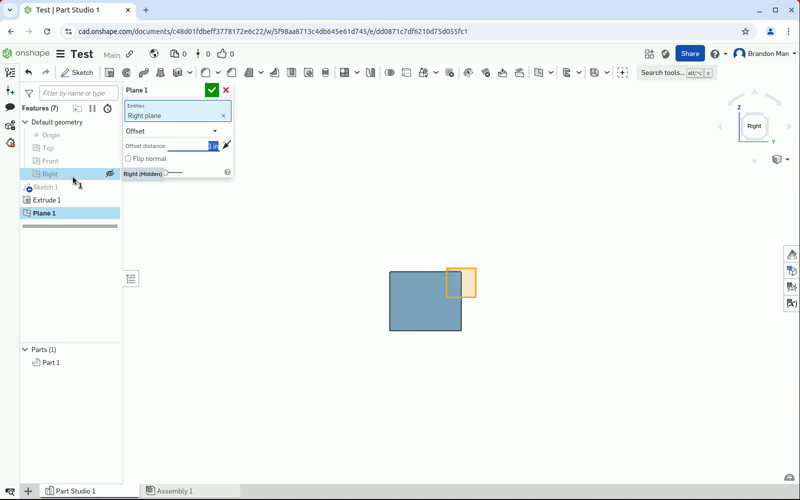
text(8.411)
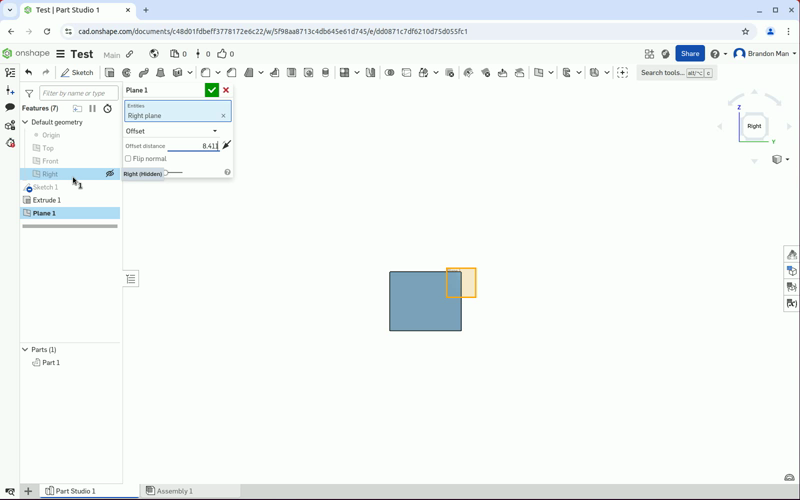
key(enter, 2)
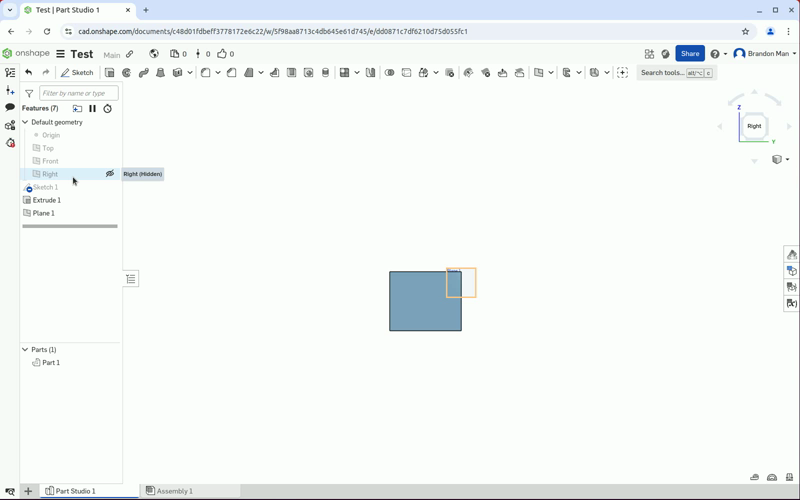
key(shift+s)
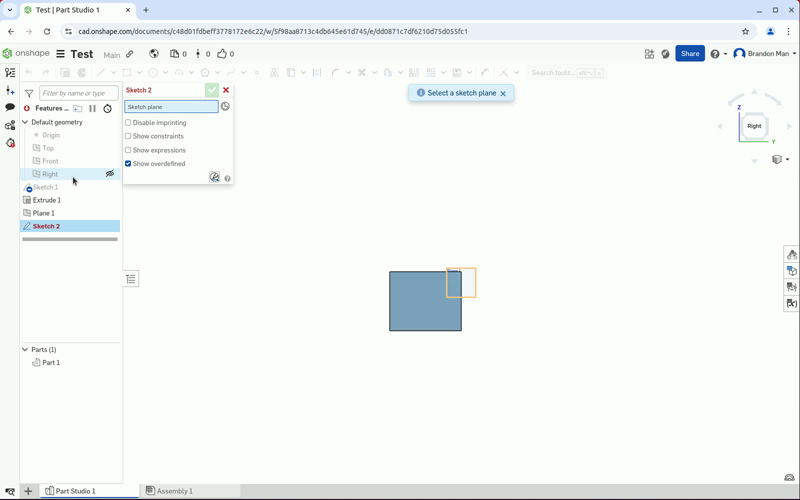
mouse_move(73, 215)
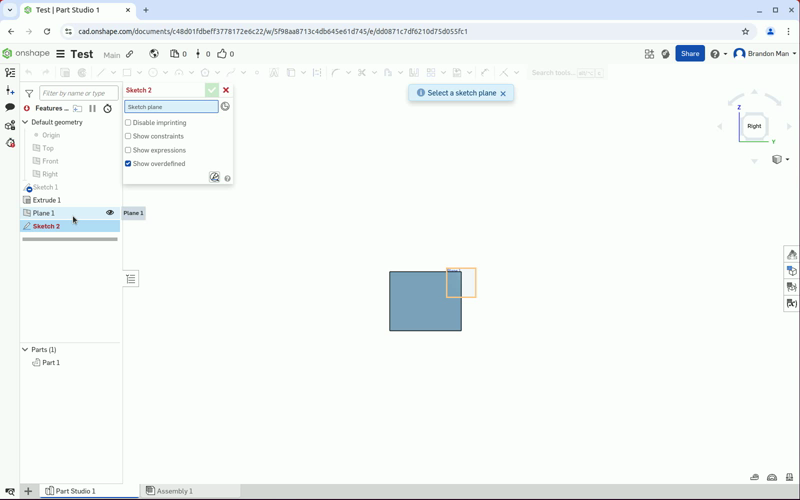
click(73, 215)
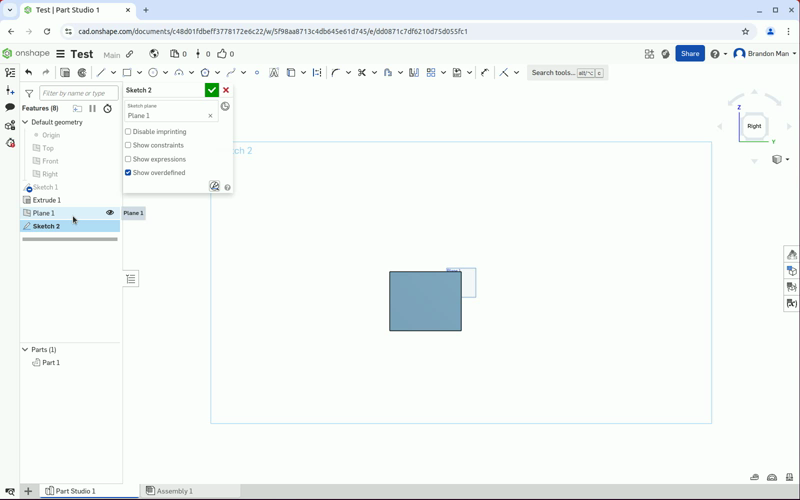
mouse_move(73, 352)
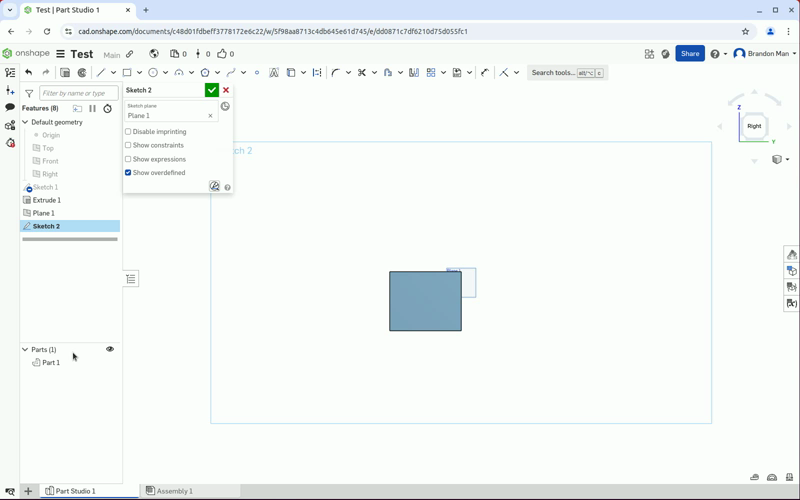
key(y)
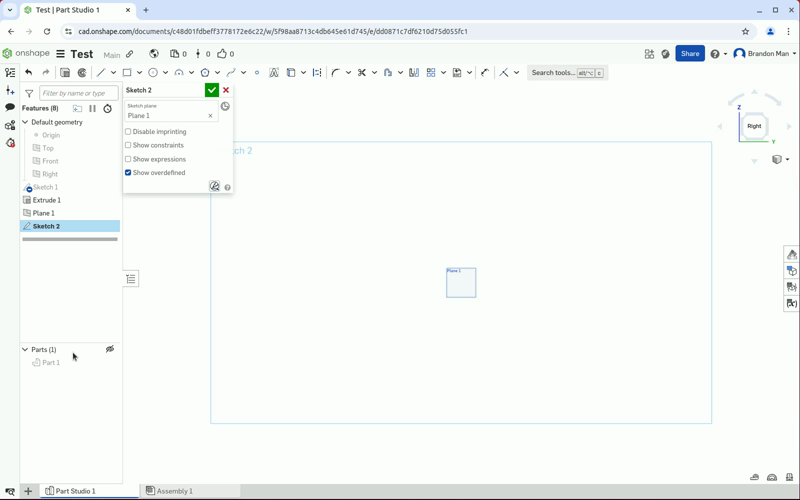
key(l)
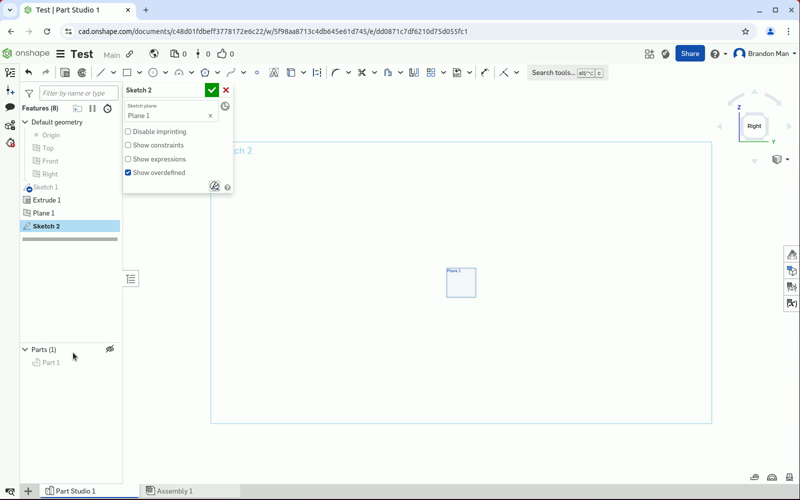
key_down(shift)
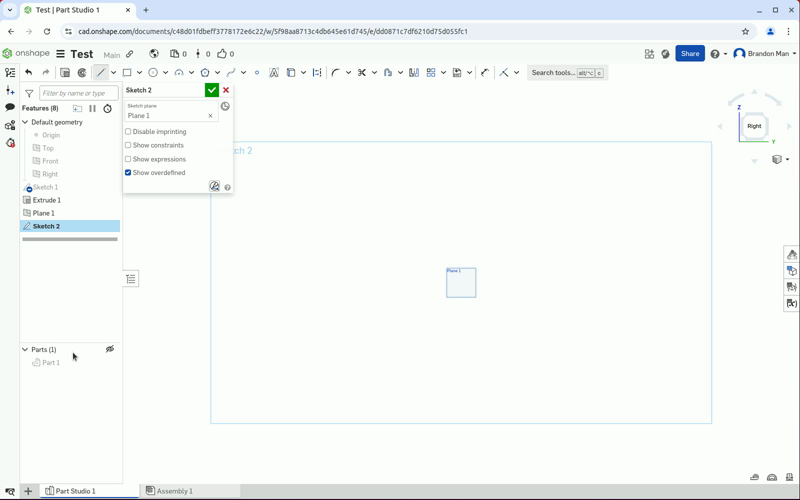
mouse_move(425, 330)
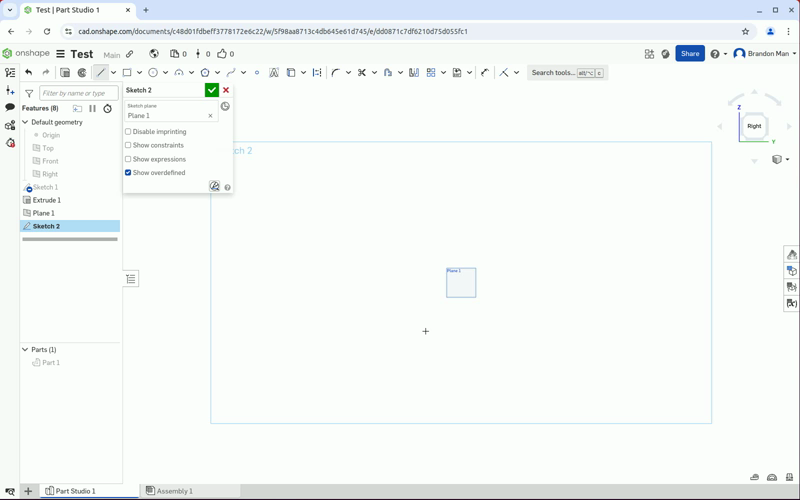
click(425, 330)
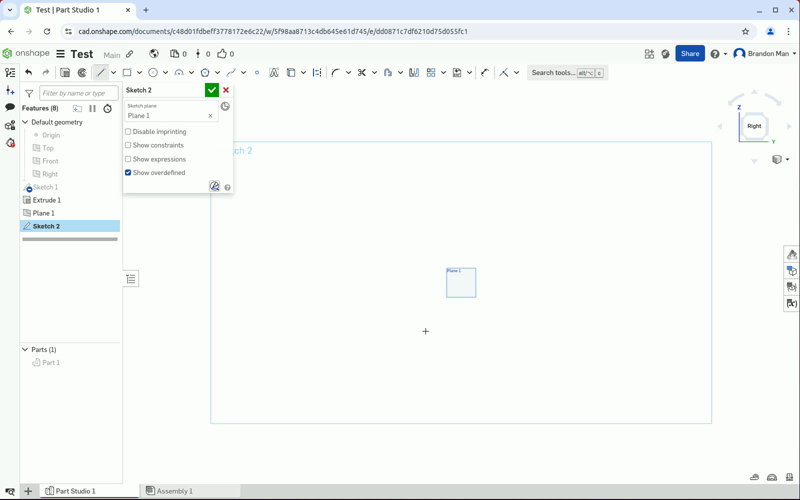
key_up(shift)
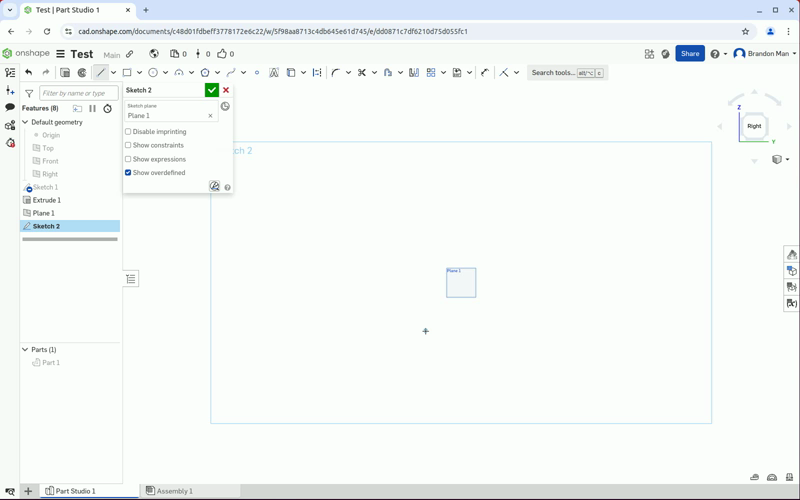
key_down(shift)
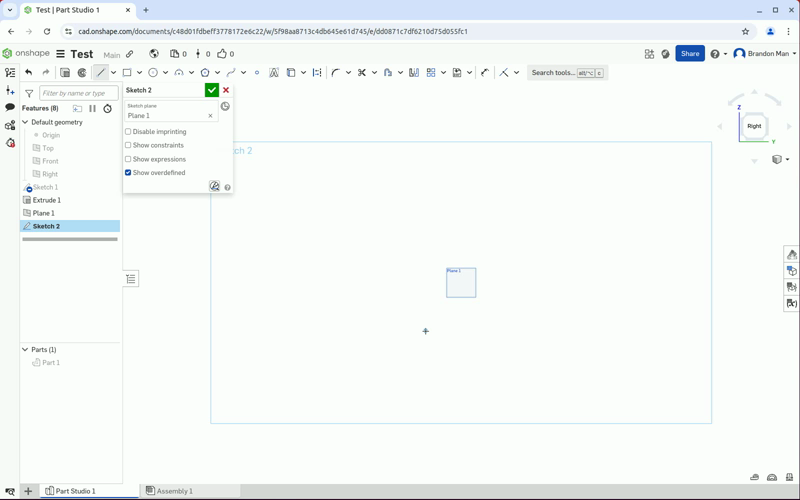
mouse_move(455, 330)
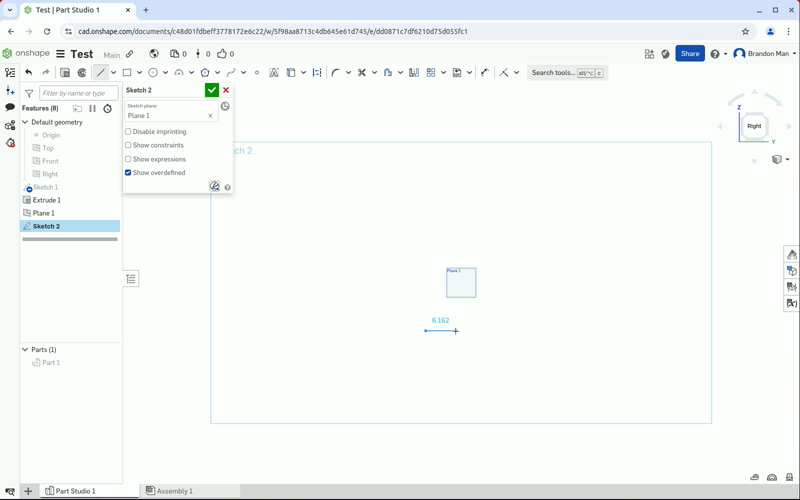
mouse_move(461, 330)
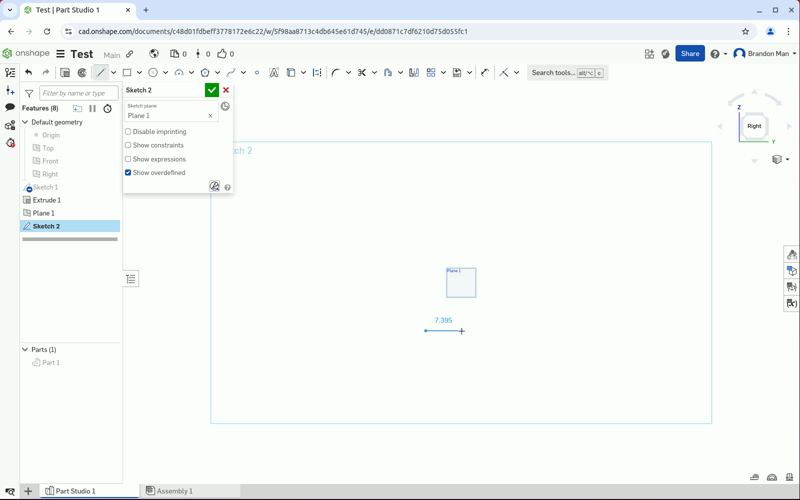
click(461, 330)
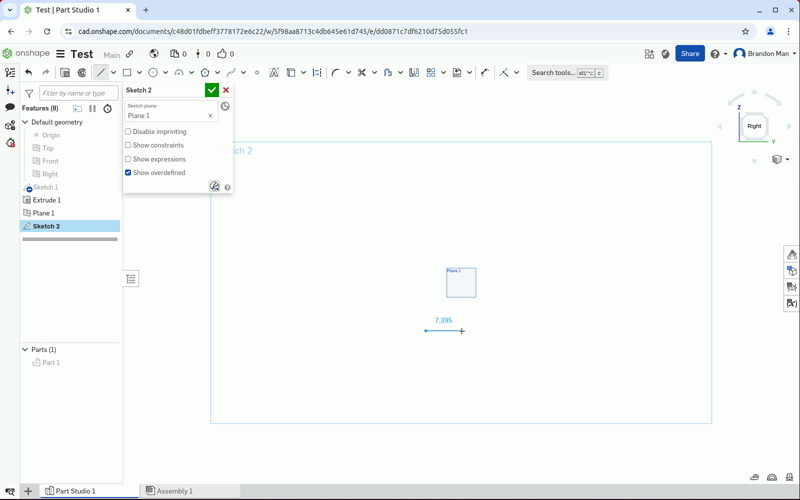
key_up(shift)
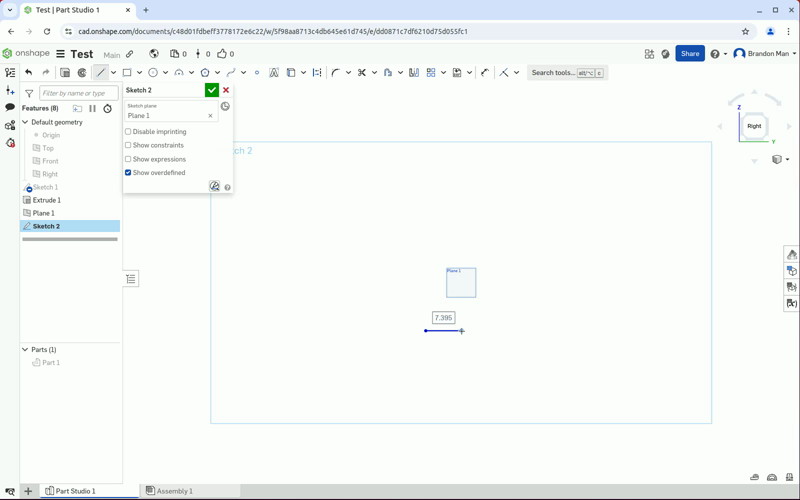
key_down(shift)
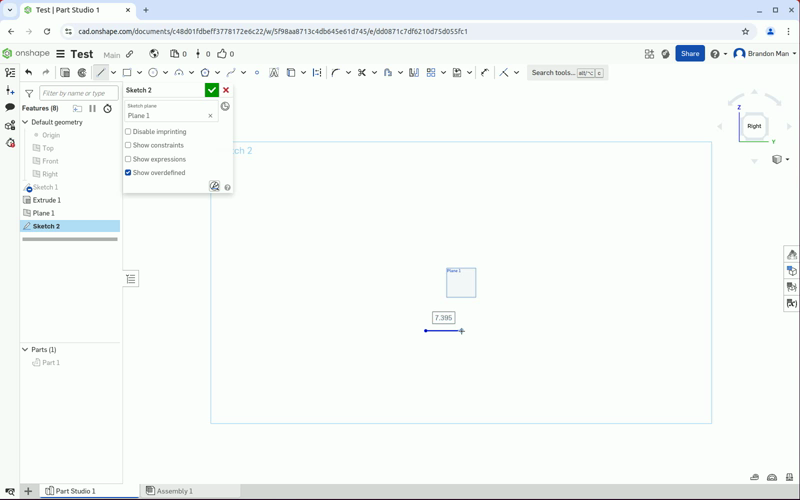
mouse_move(491, 330)
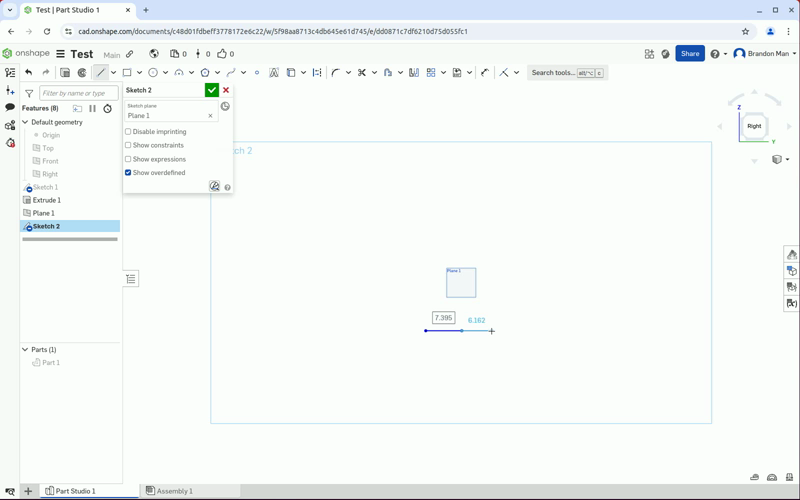
mouse_move(461, 294)
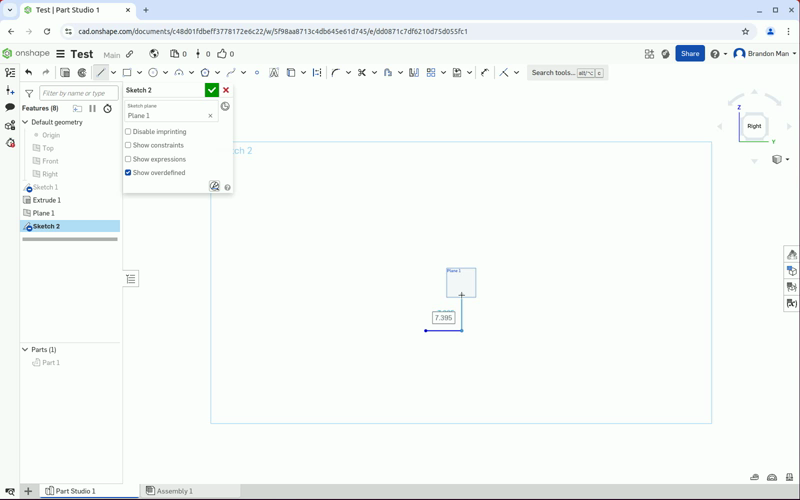
click(461, 294)
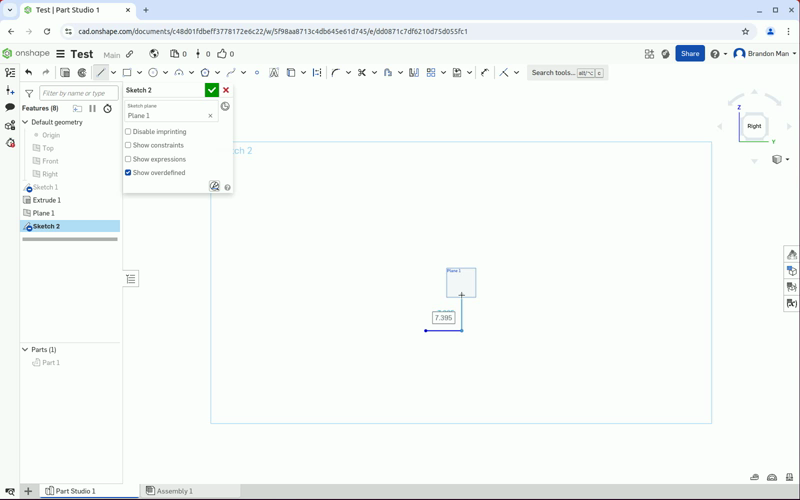
key_up(shift)
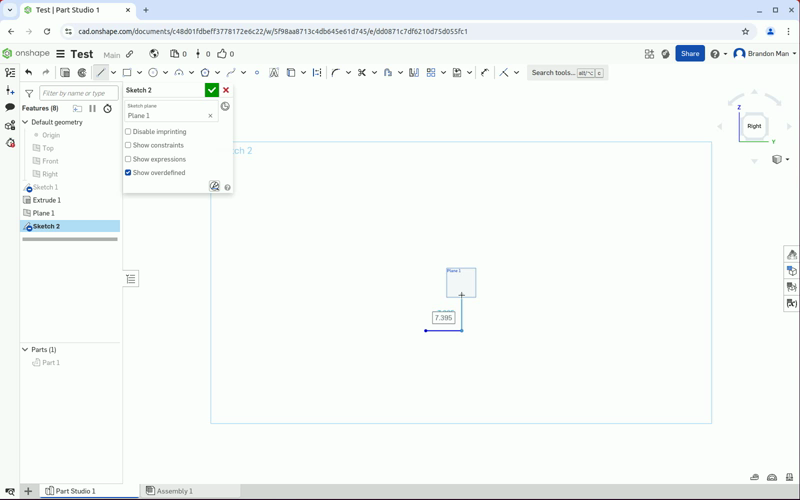
mouse_move(491, 294)
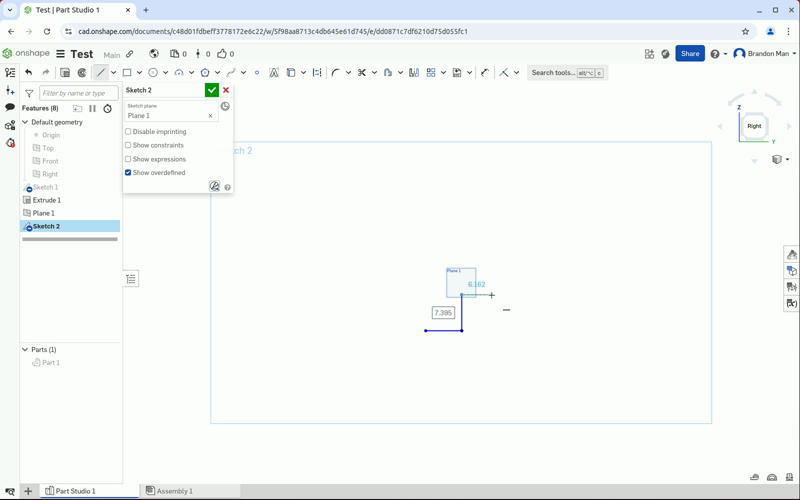
key_down(shift)
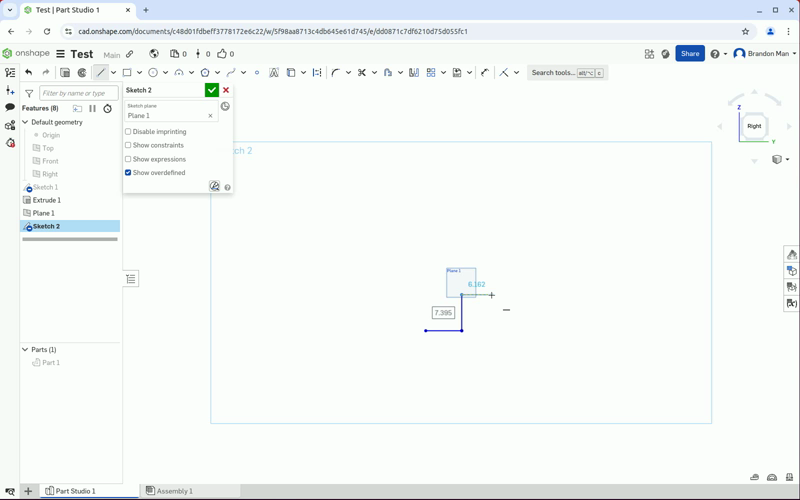
mouse_move(425, 330)
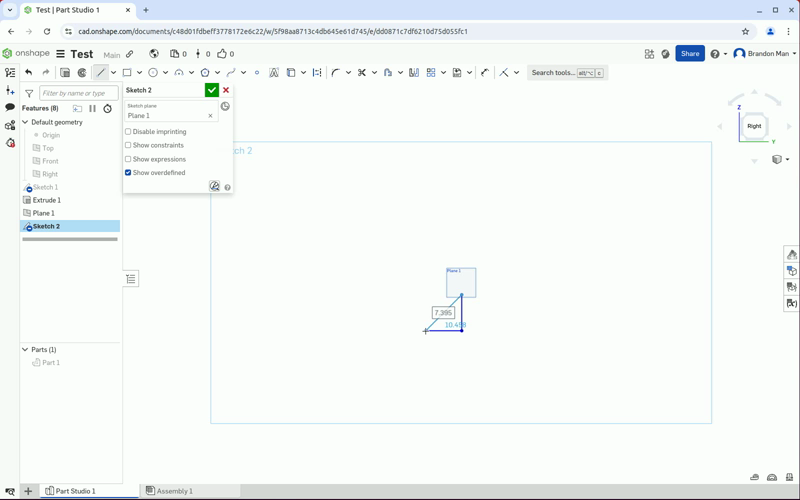
key_up(shift)
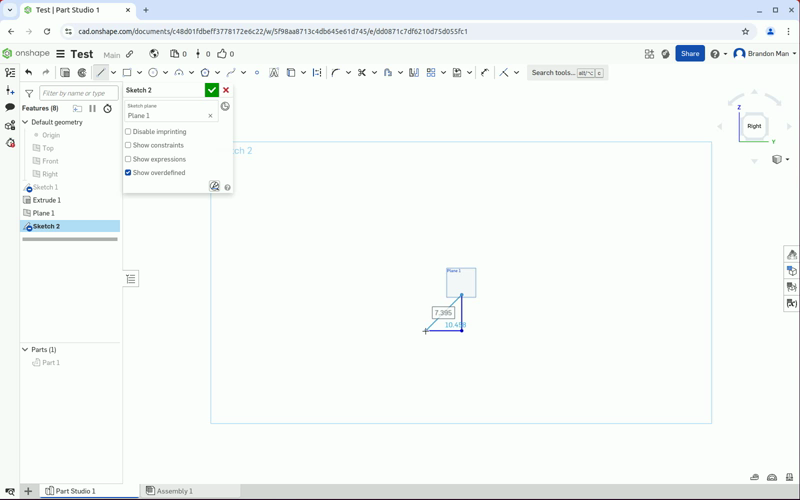
click(425, 330)
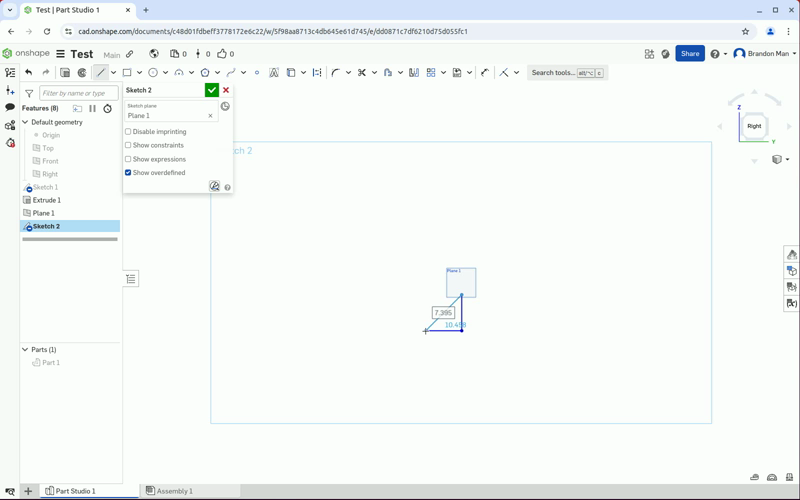
key(esc)
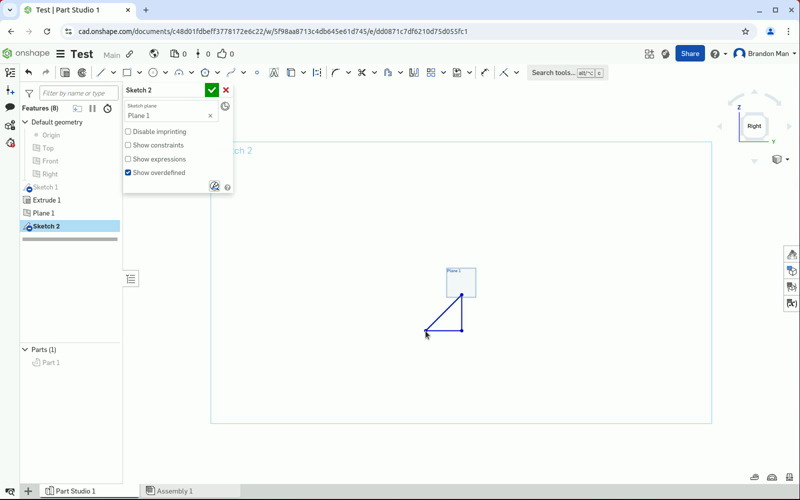
mouse_move(453, 313)
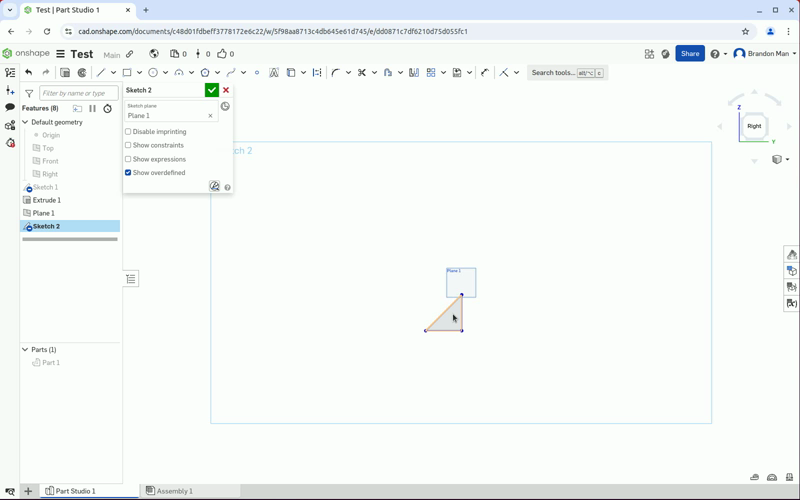
scroll(6)
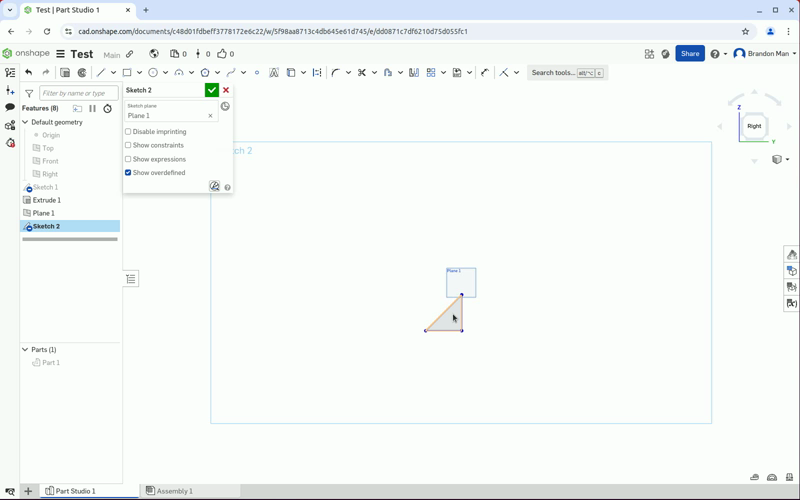
scroll(6)
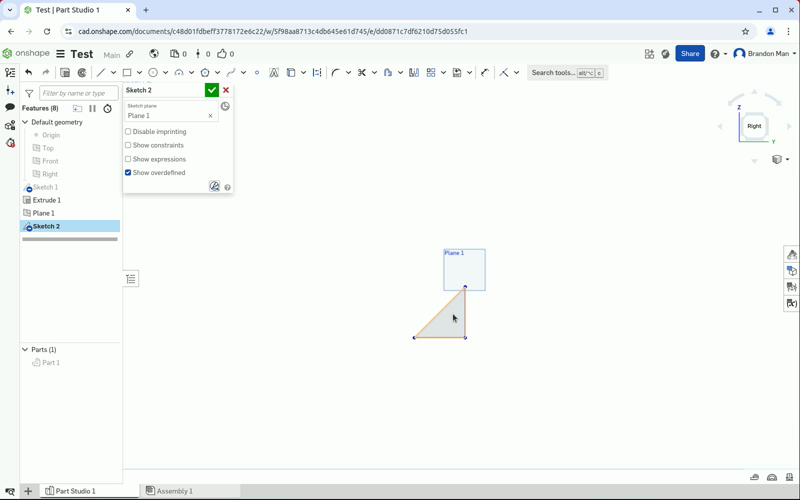
scroll(6)
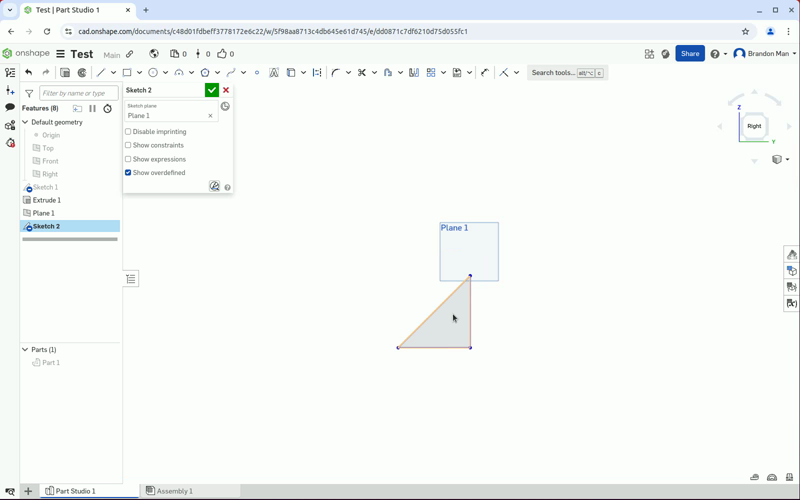
scroll(6)
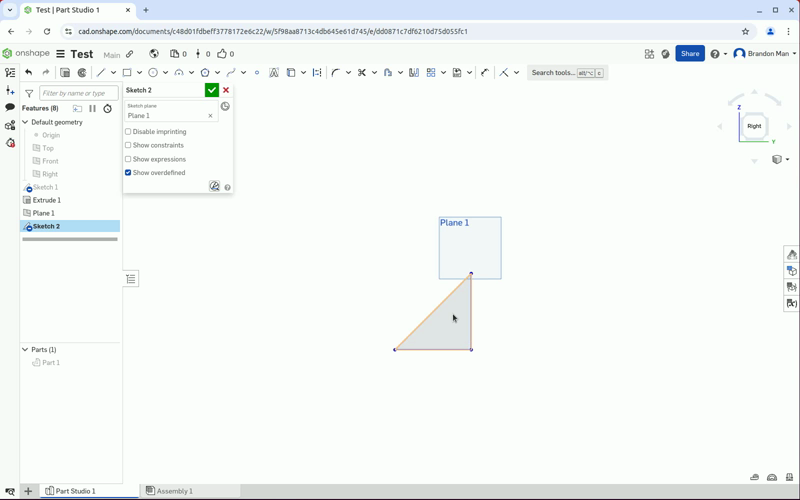
scroll(6)
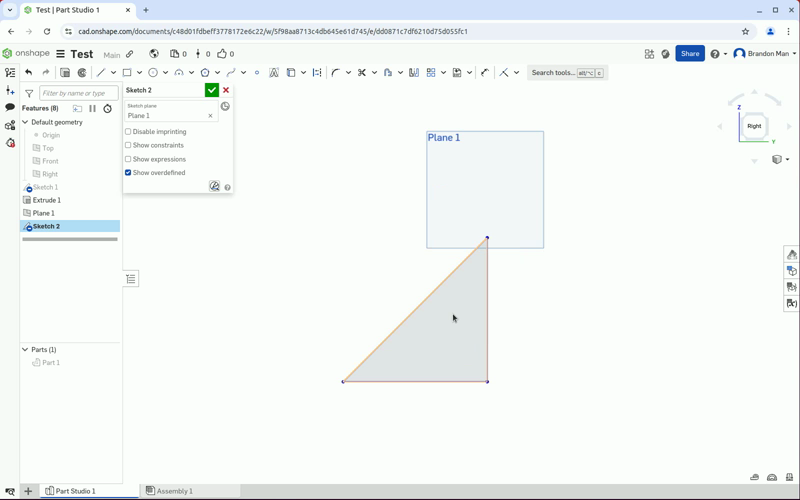
scroll(6)
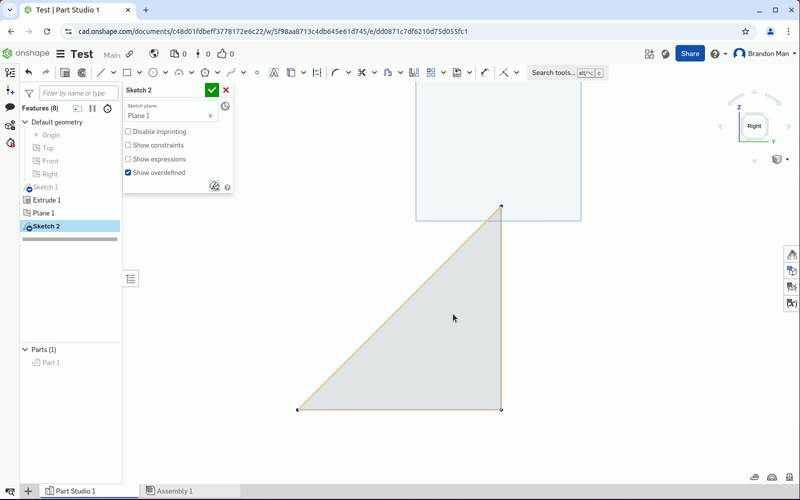
scroll(6)
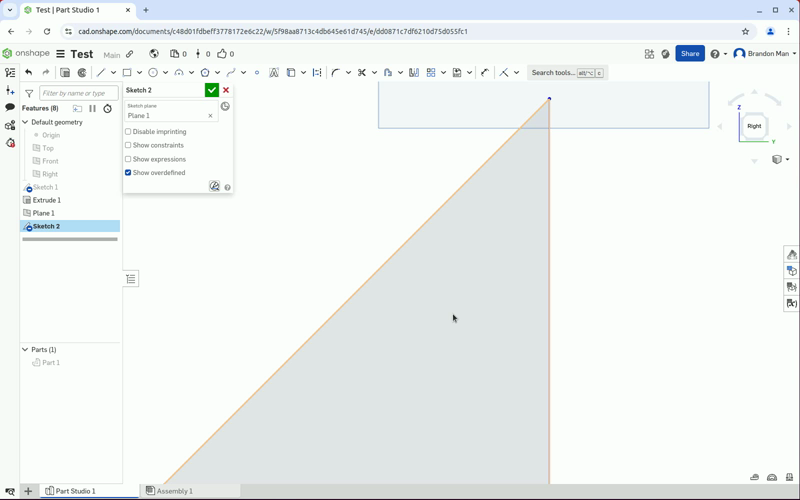
click(453, 313)
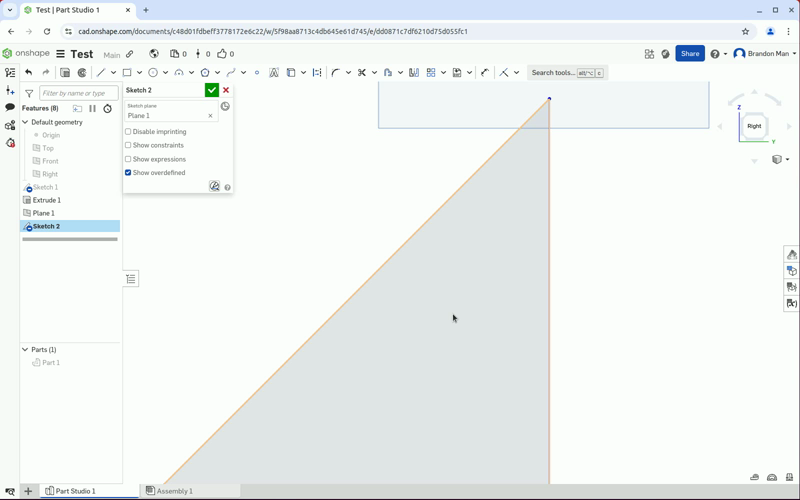
scroll(-6)
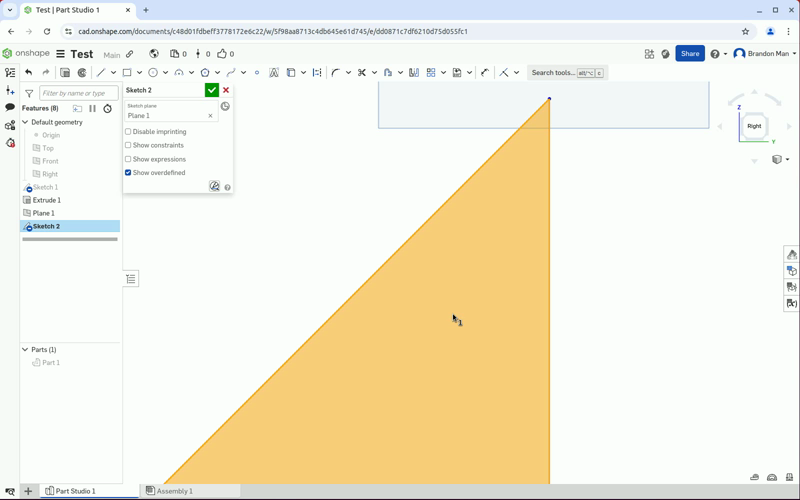
scroll(-6)
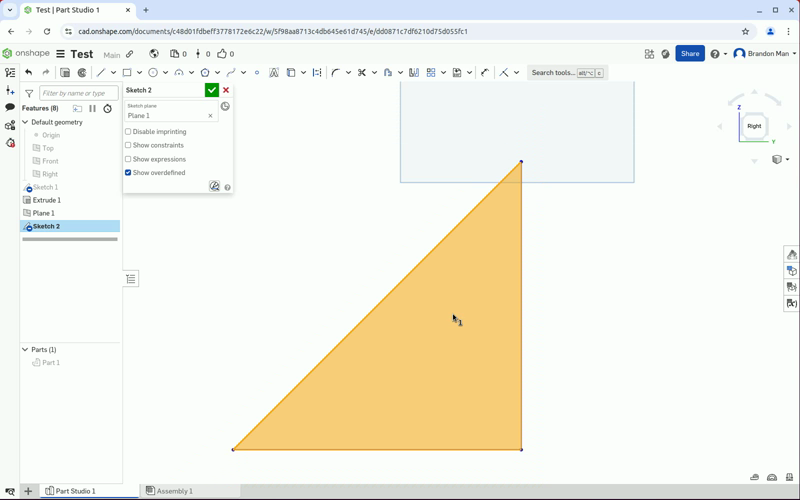
scroll(-6)
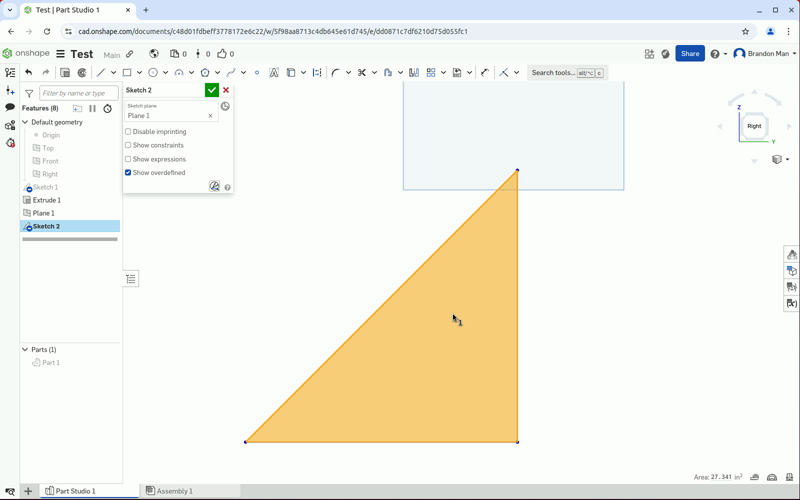
scroll(-6)
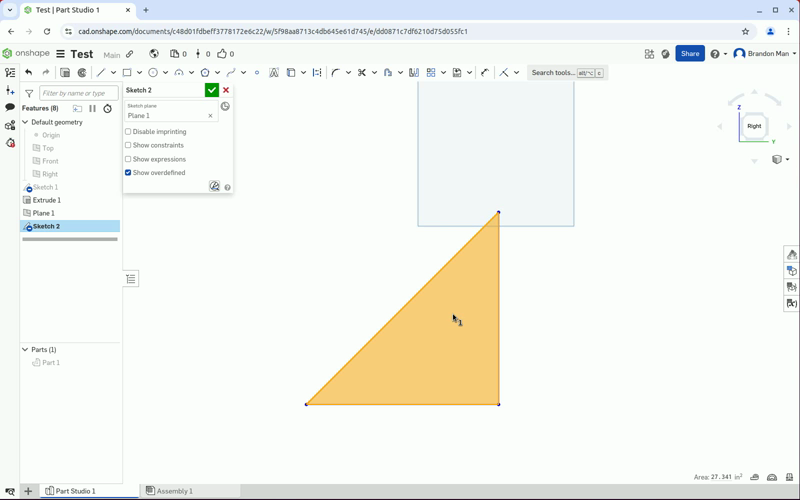
scroll(-6)
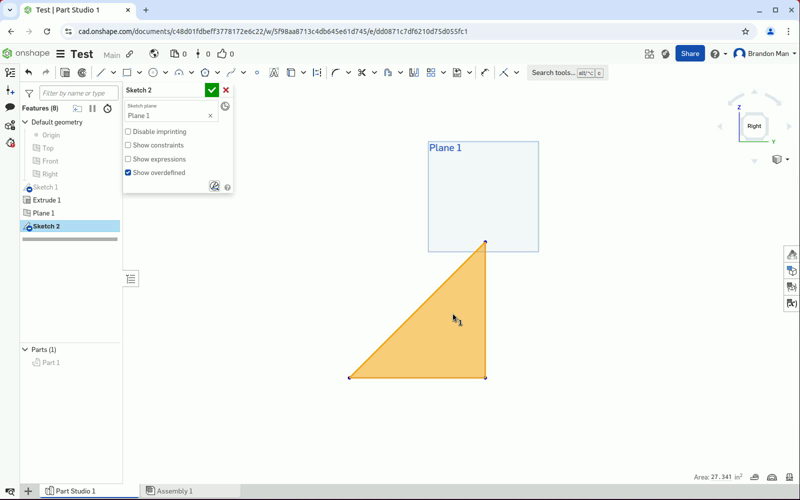
scroll(-6)
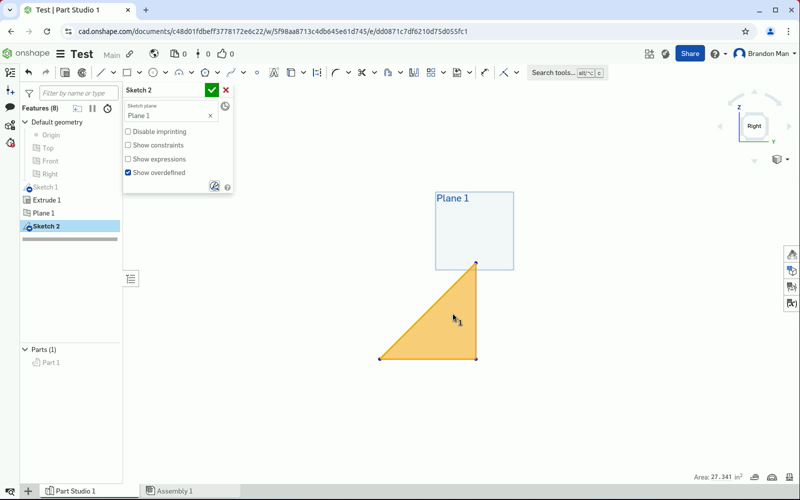
scroll(-6)
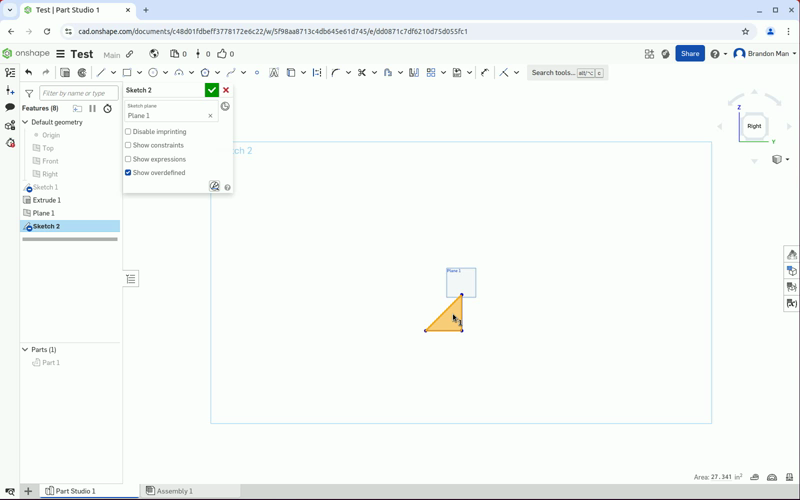
mouse_move(73, 352)
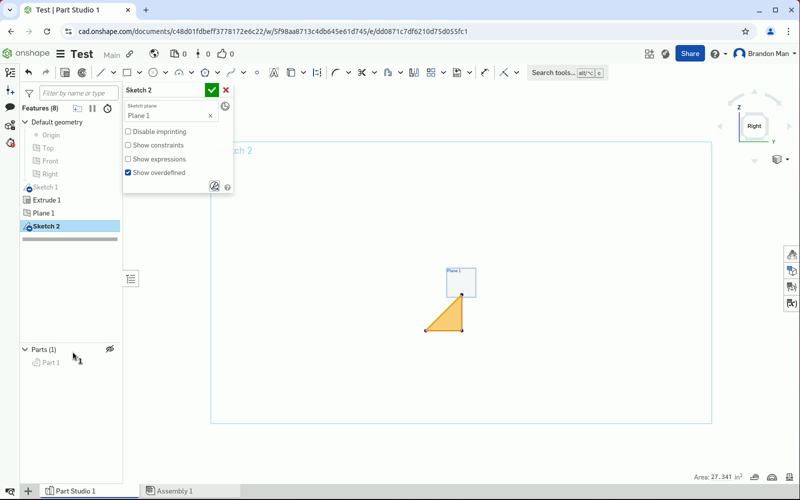
key(shift+y)
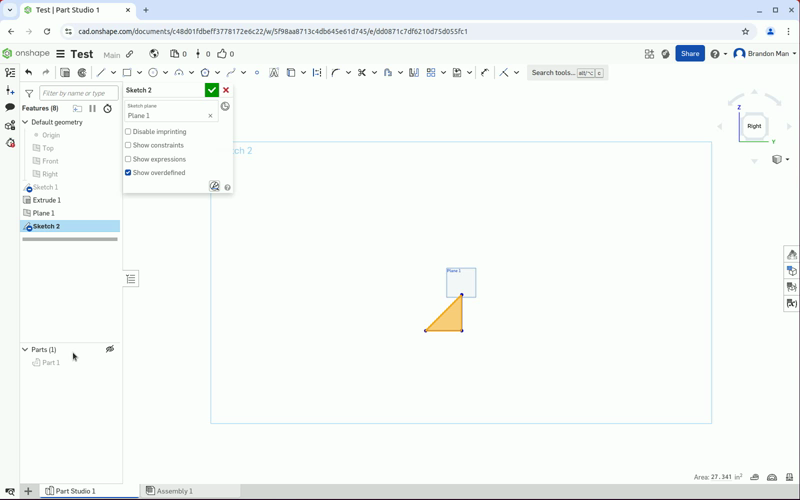
key(shift+e)
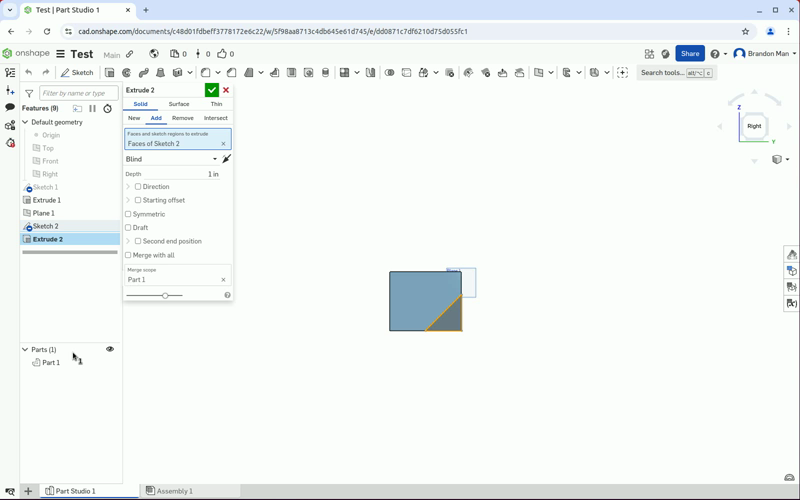
mouse_move(143, 106)
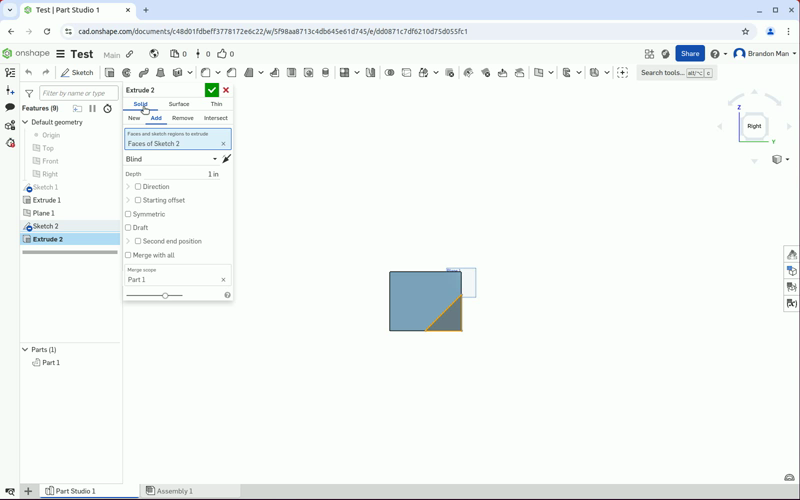
click(143, 106)
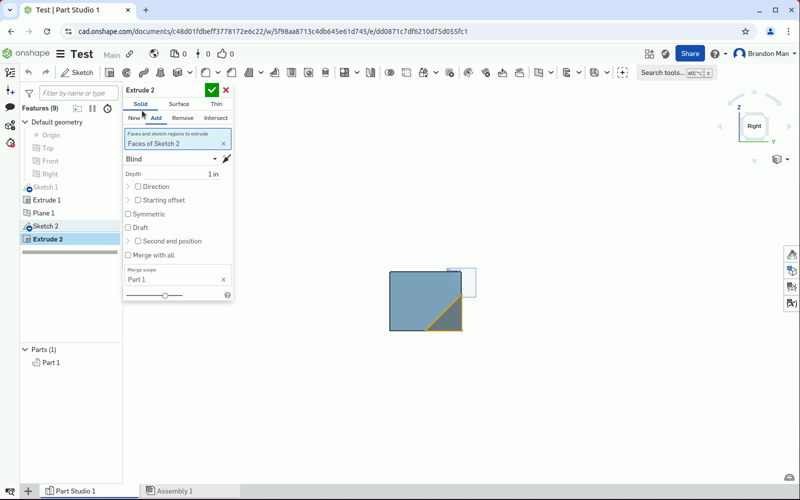
mouse_move(137, 120)
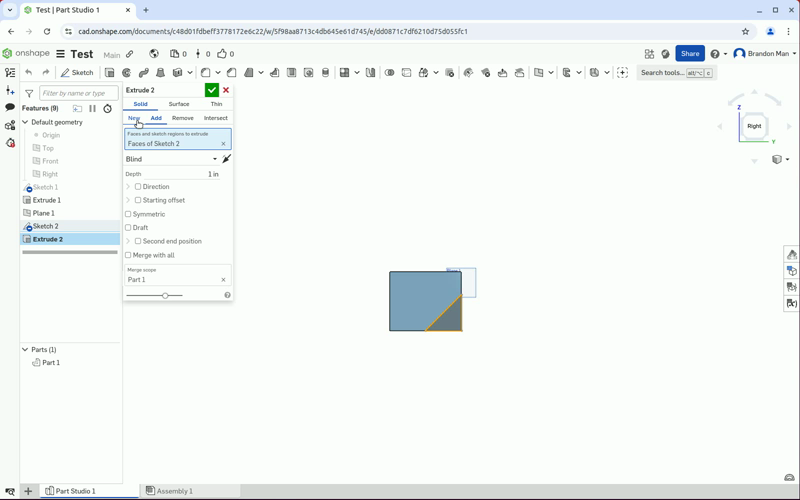
click(137, 120)
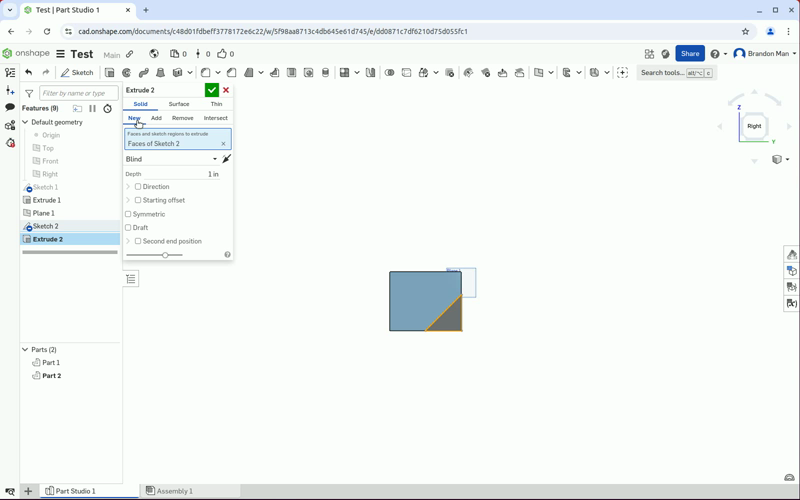
key(tab, 4)
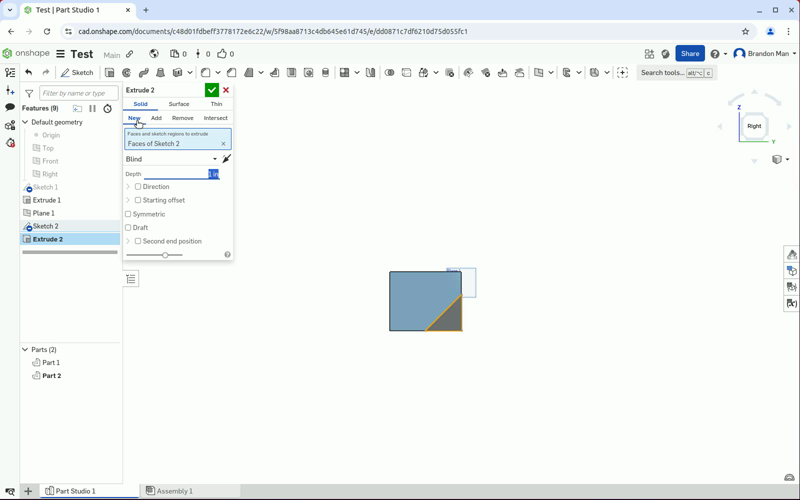
text(14.683)
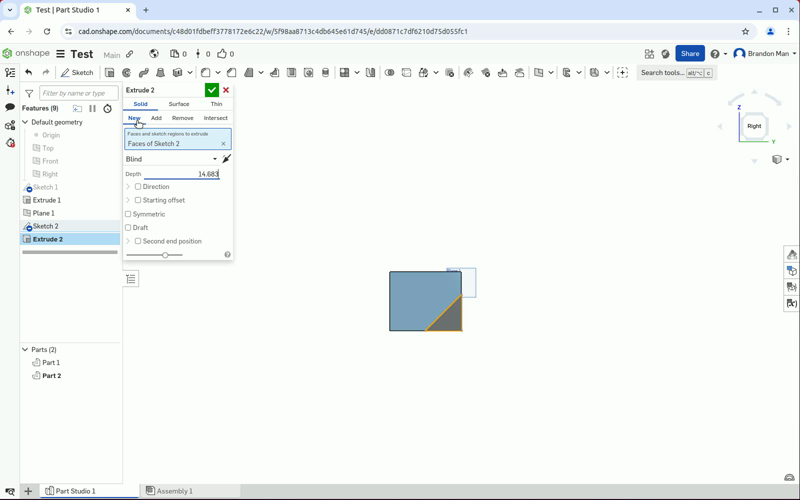
key(enter)
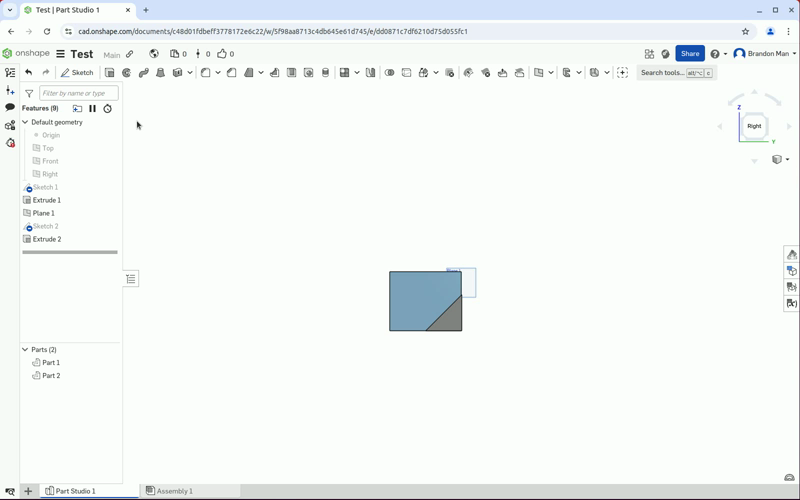
key(shift+h)
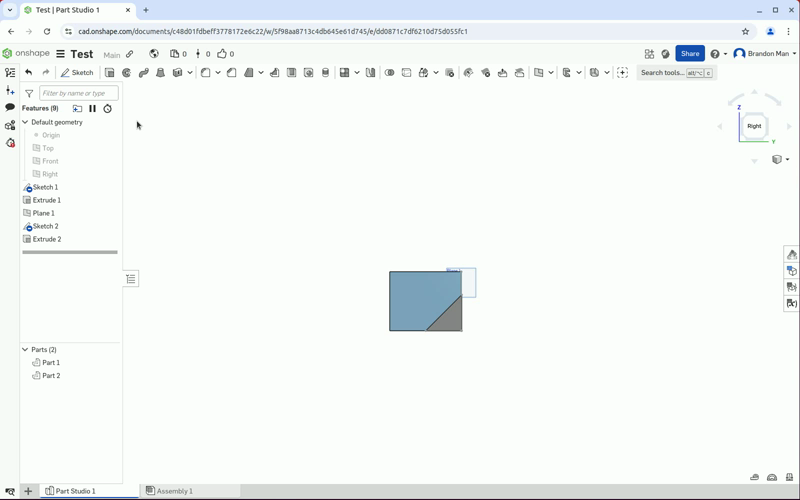
key(shift+h)
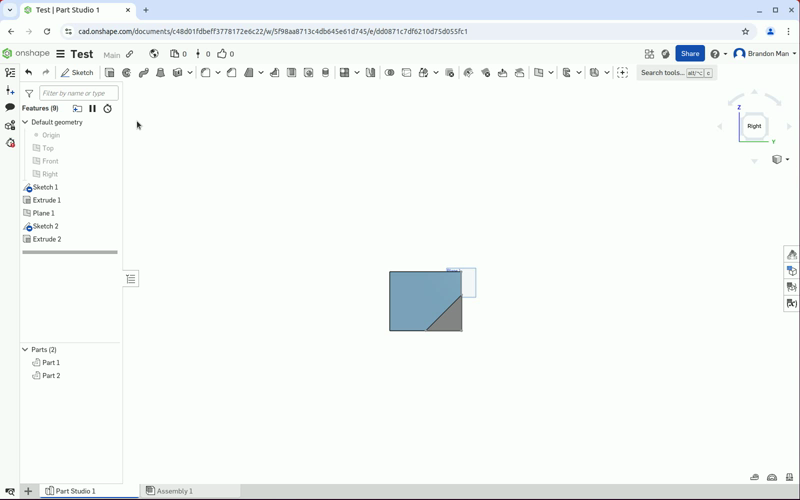
key(shift+7)
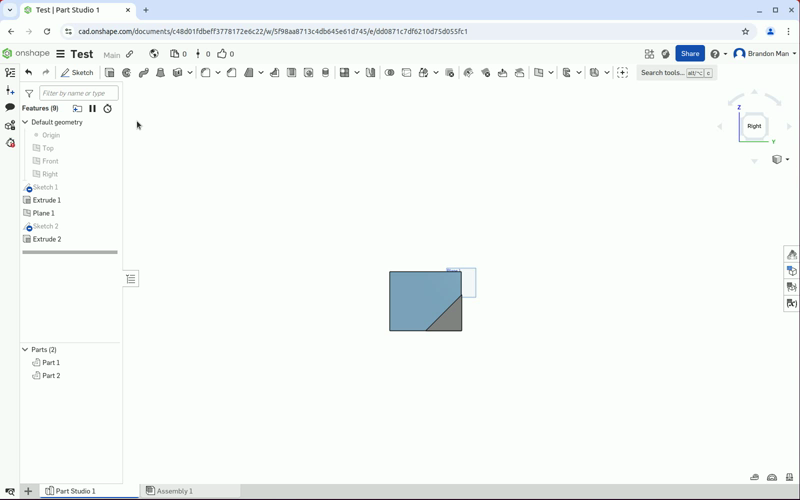
key(right, 2)
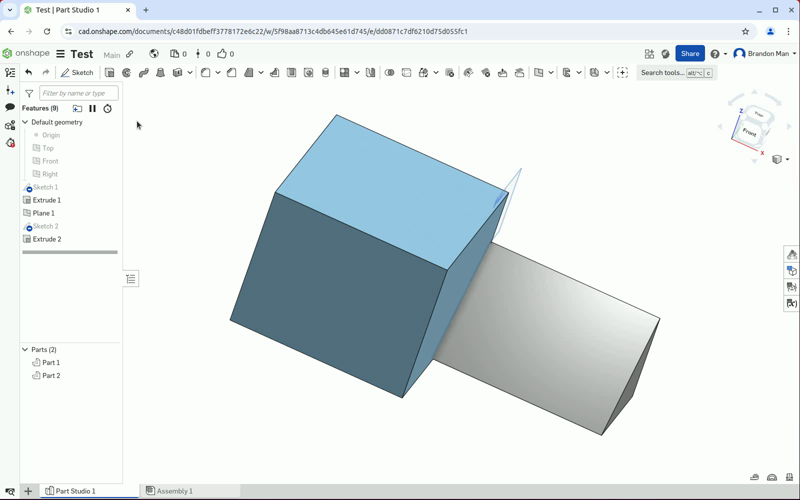
key(down, 2)
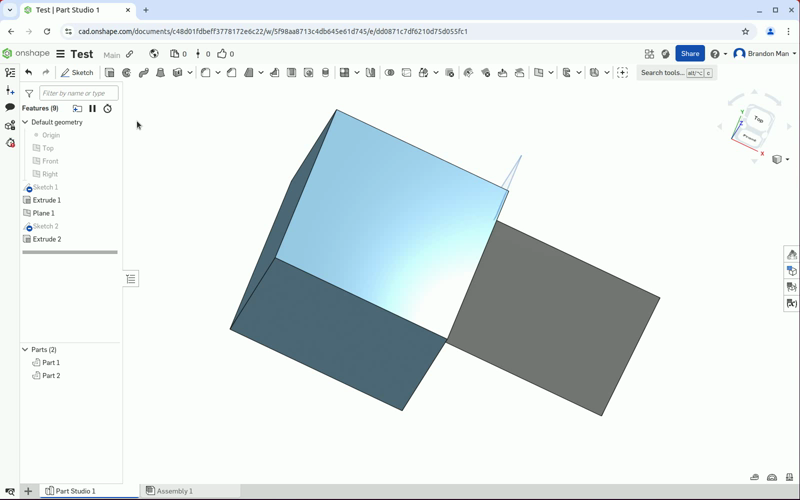
key(up, 2)
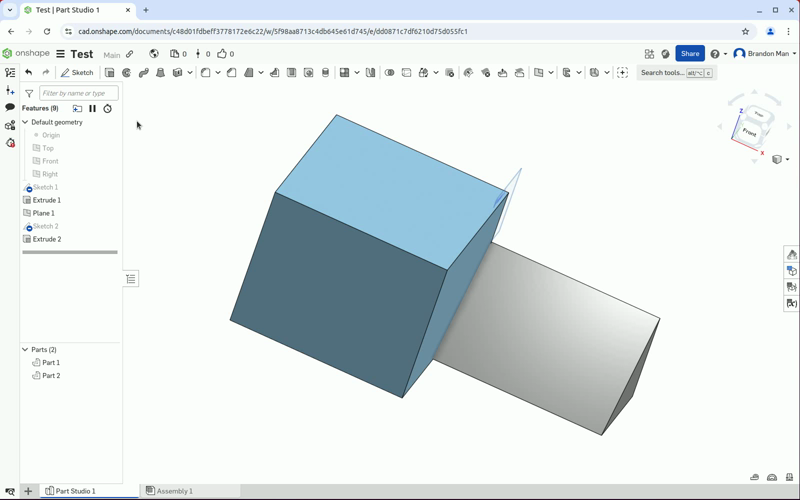
key(left, 2)
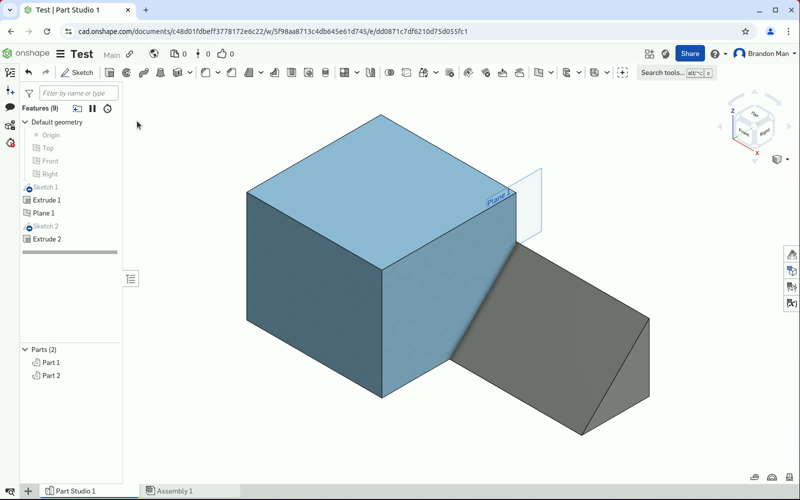
mouse_move(73, 189)
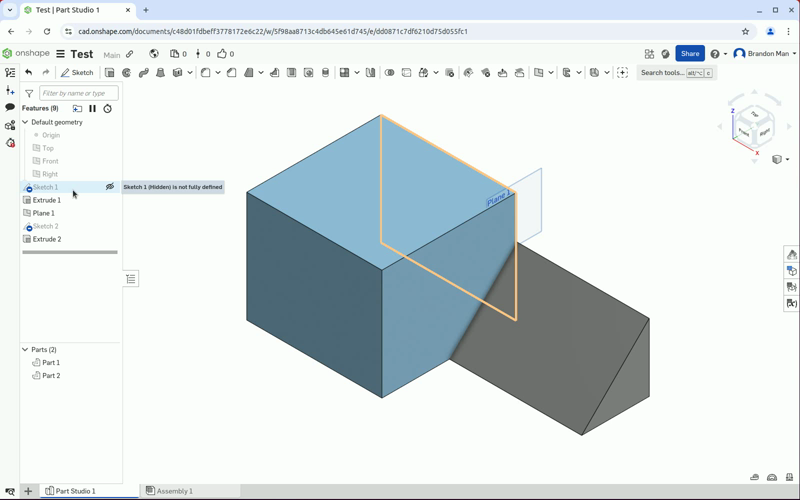
click(73, 189)